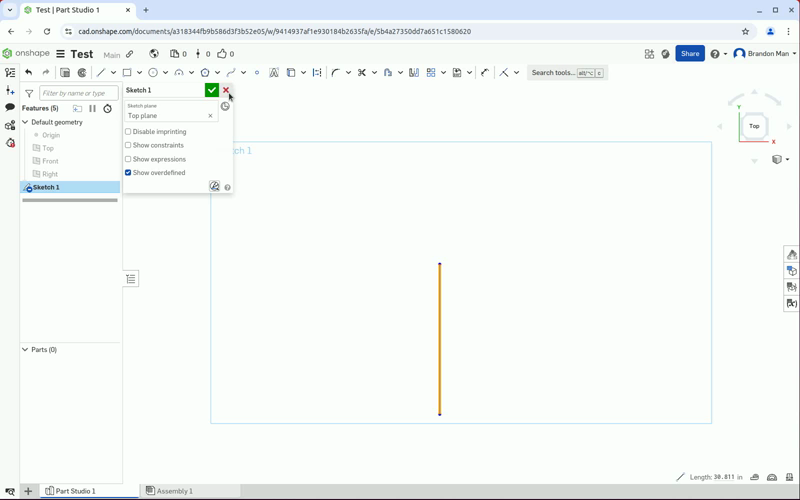
key(shift+h)
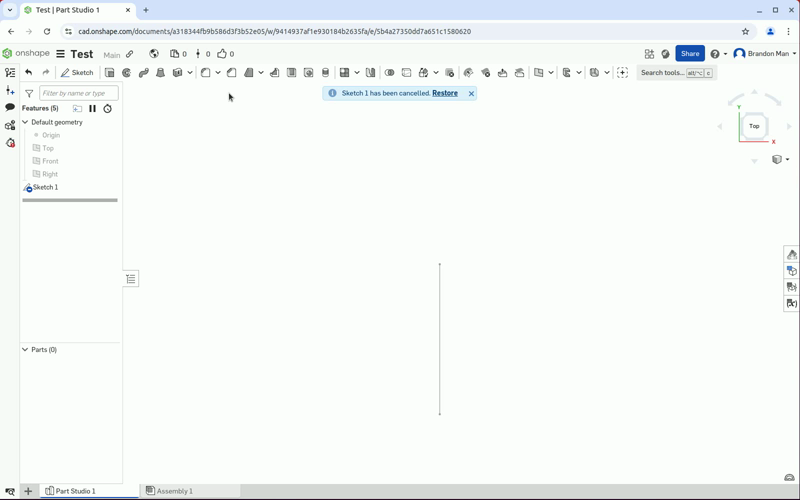
mouse_move(73, 352)
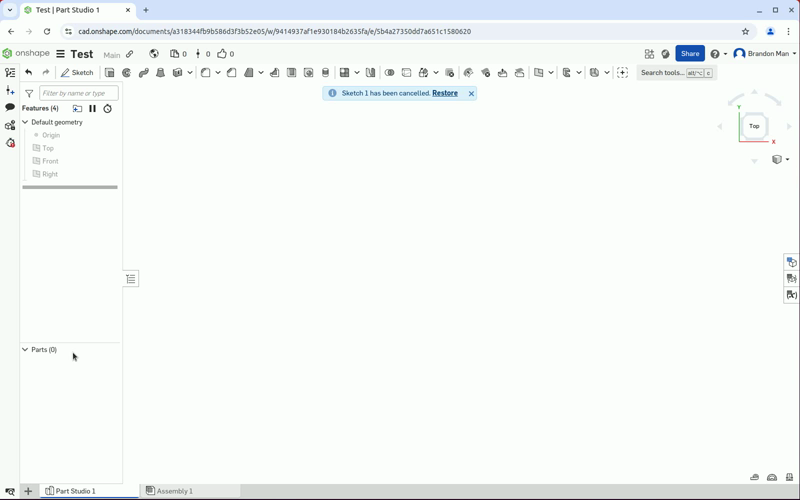
key(y)
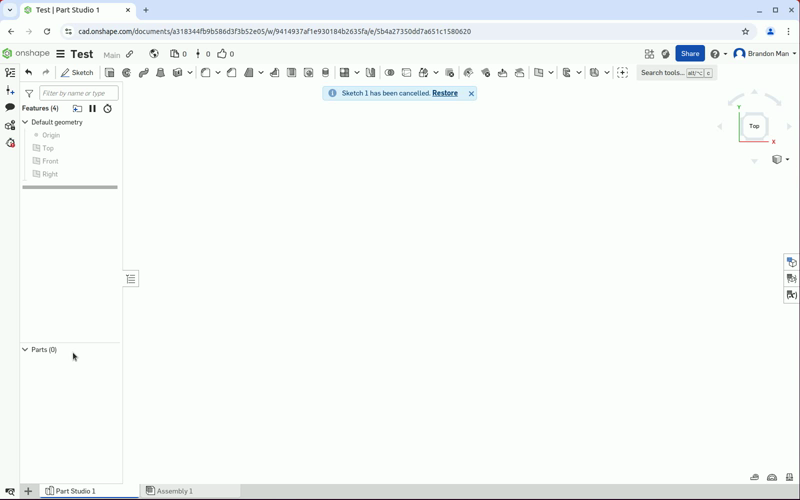
key(shift+p)
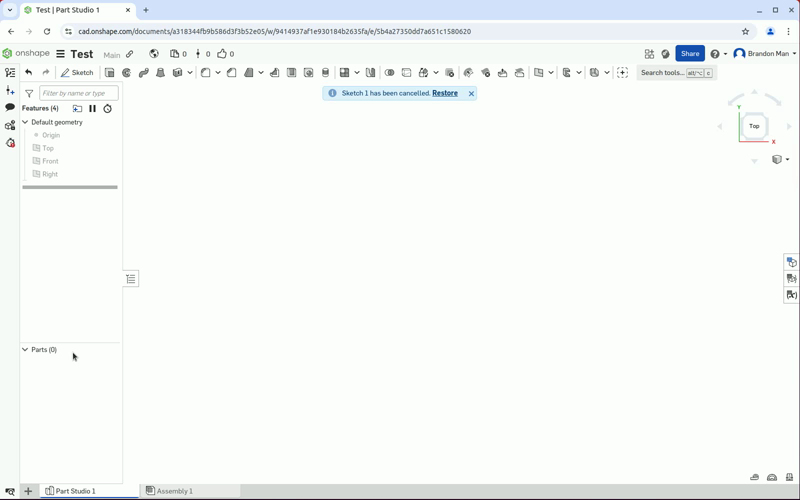
key(space)
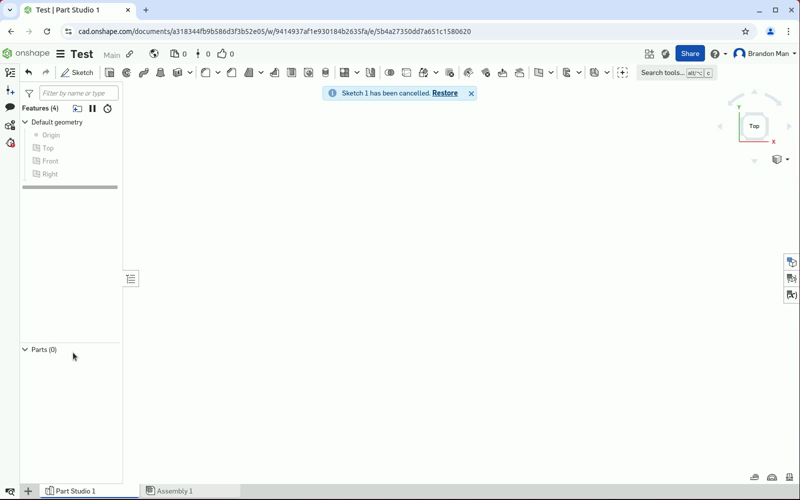
key_down(shift)
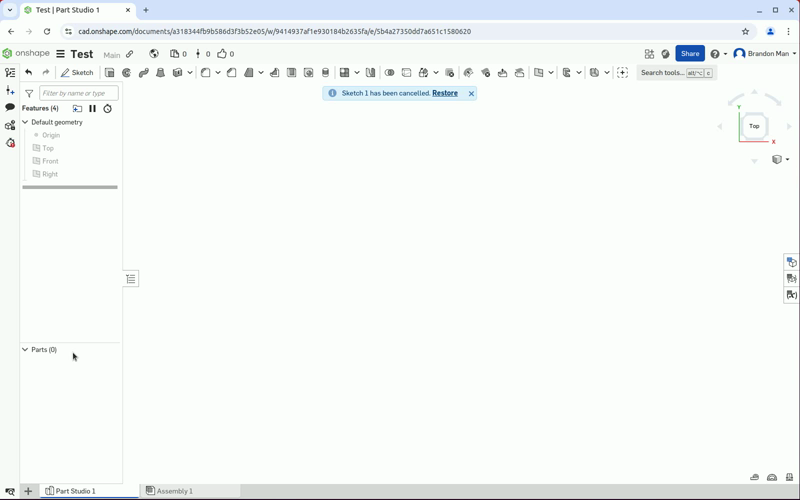
key(up)
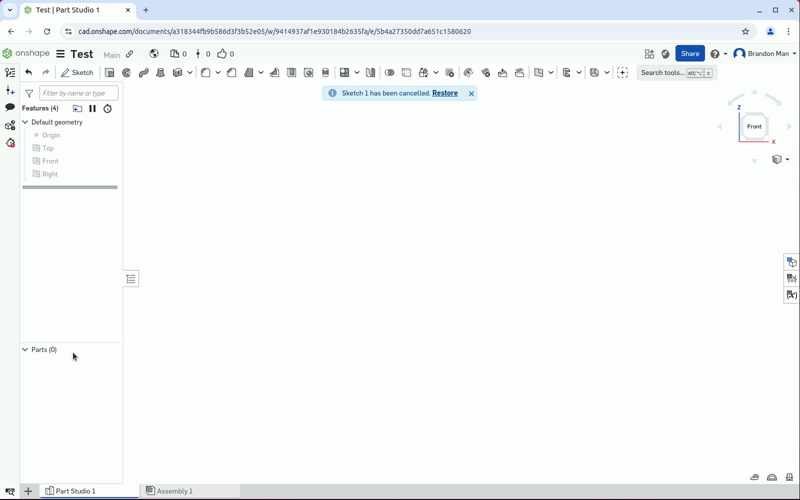
key_up(shift)
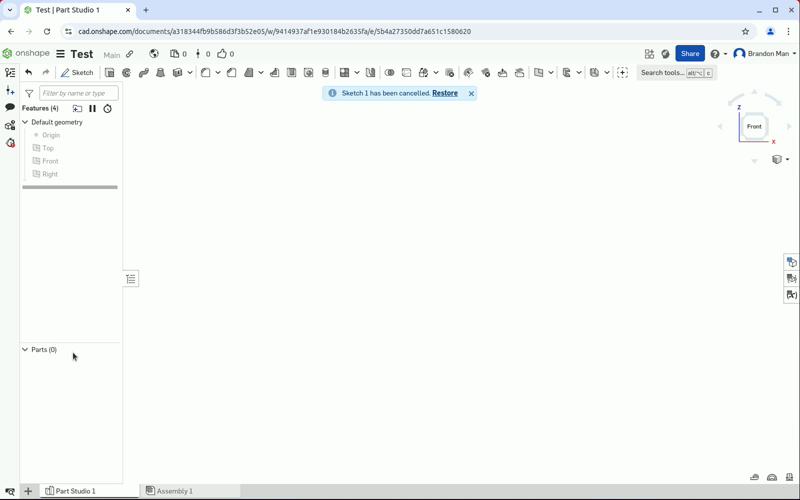
mouse_move(73, 352)
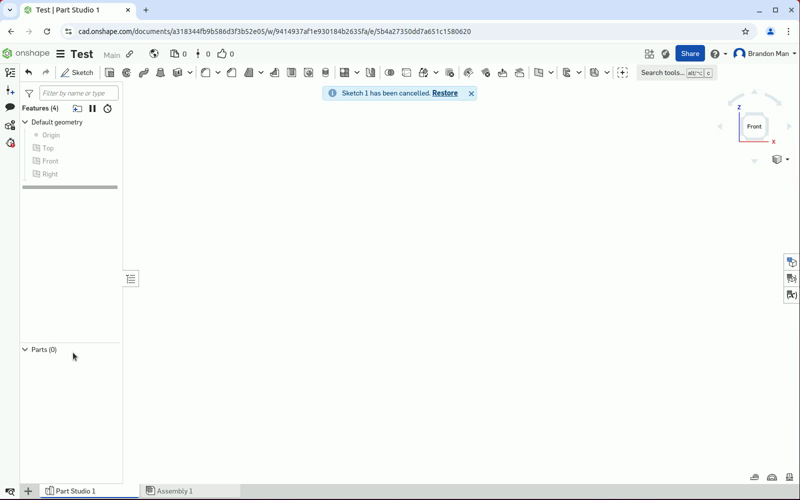
key(shift+y)
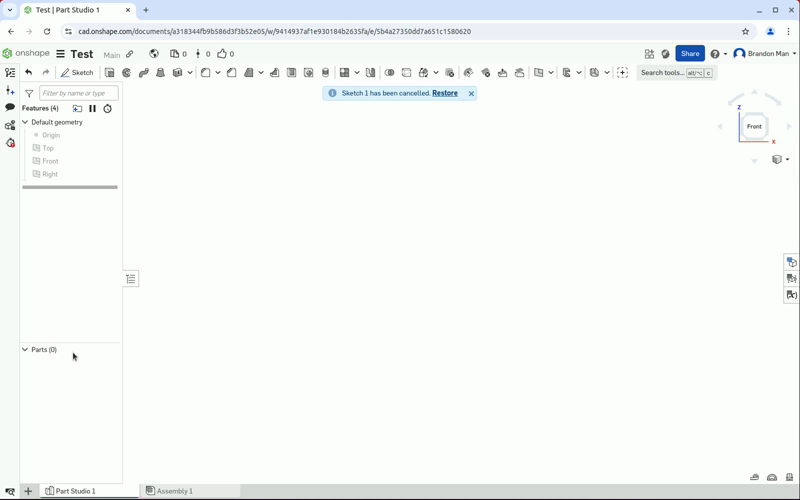
key(shift+s)
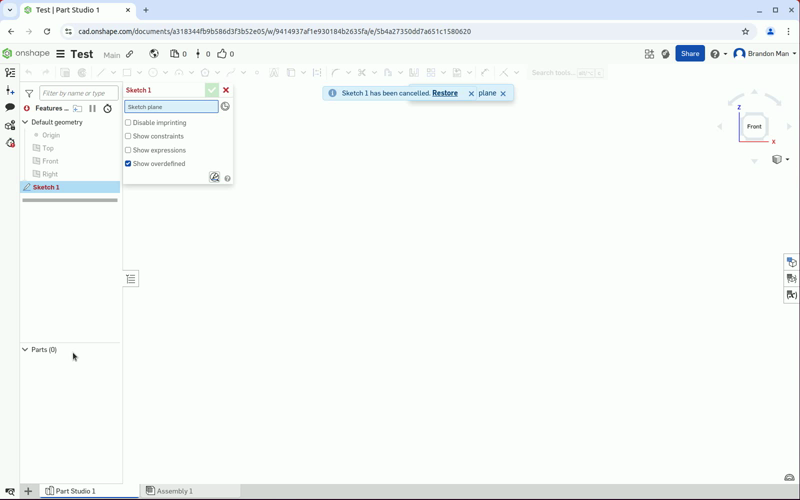
mouse_move(73, 163)
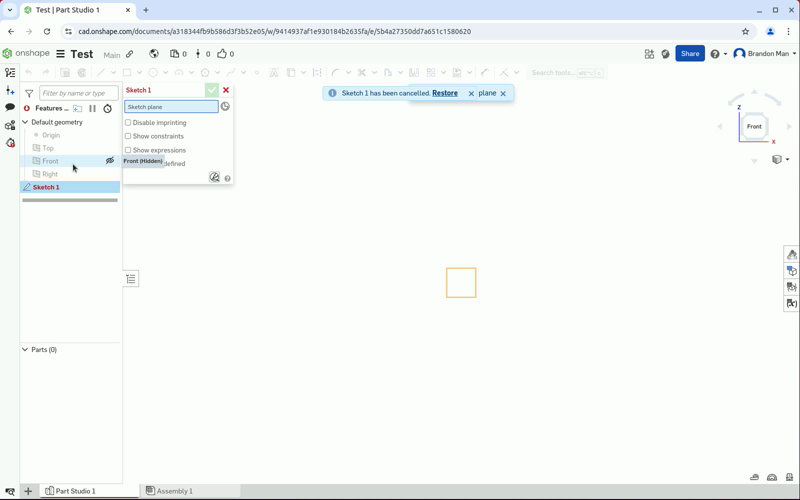
click(73, 163)
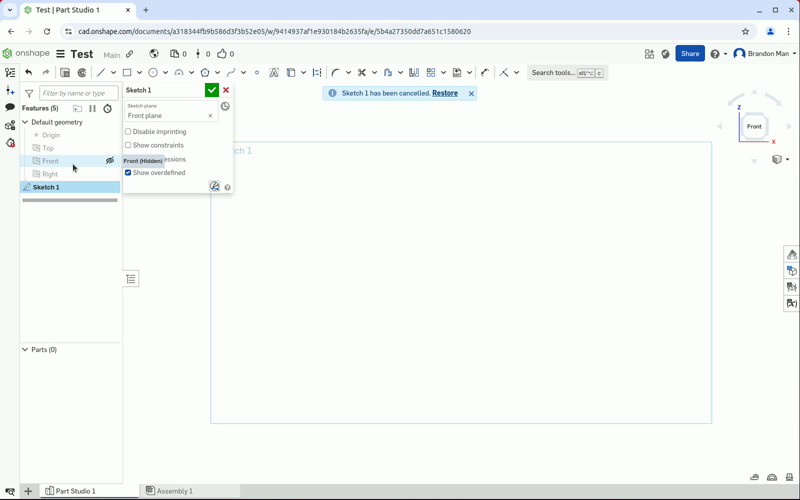
mouse_move(73, 352)
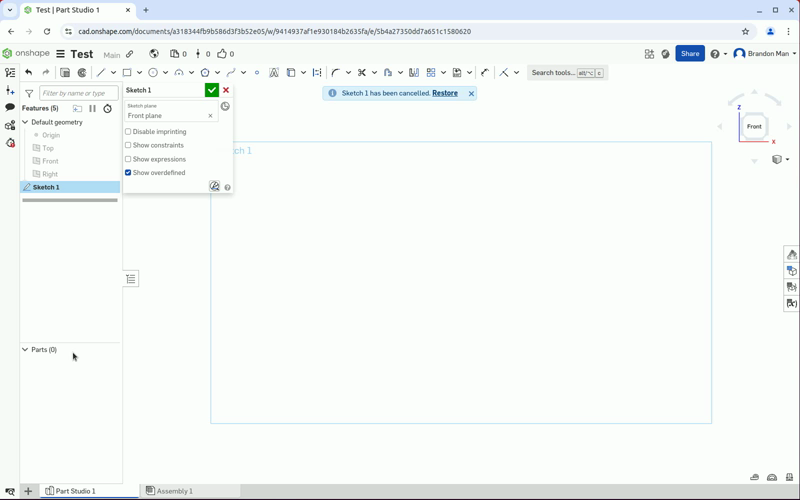
key(y)
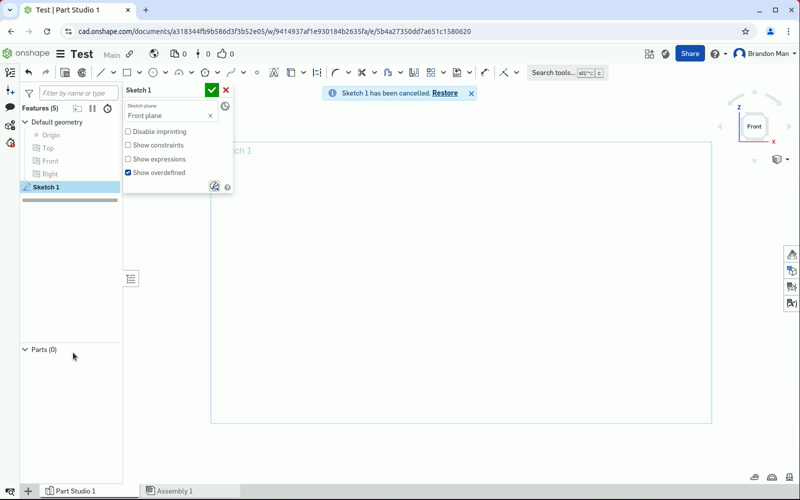
key(l)
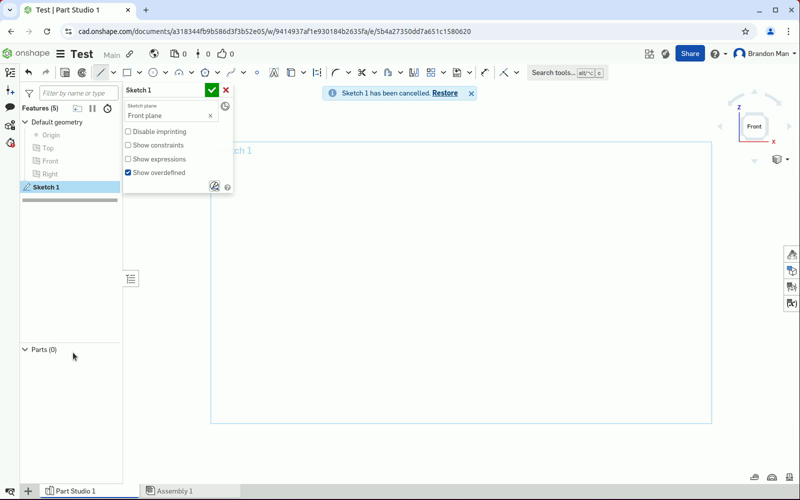
key_down(shift)
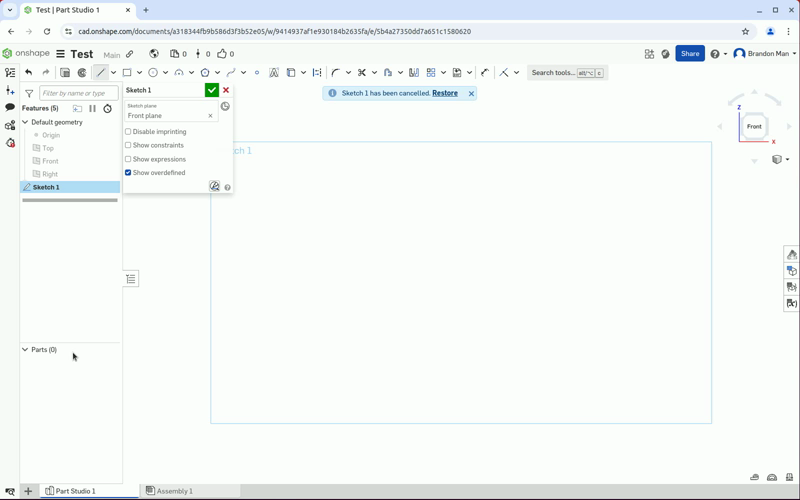
mouse_move(457, 282)
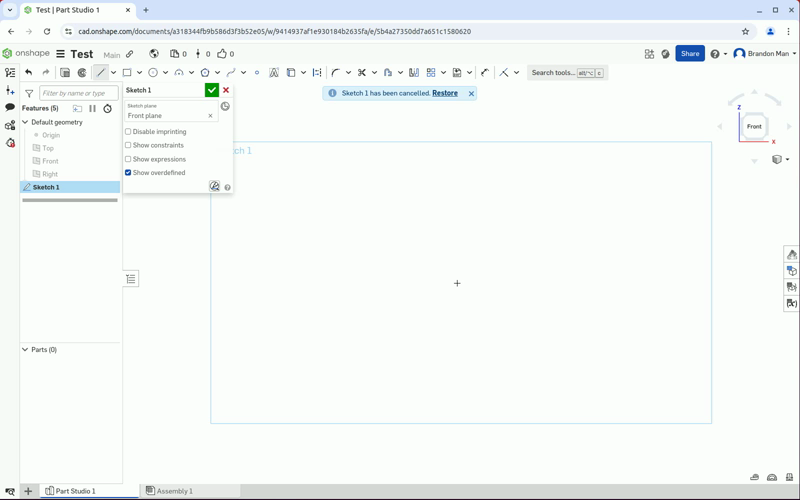
click(457, 282)
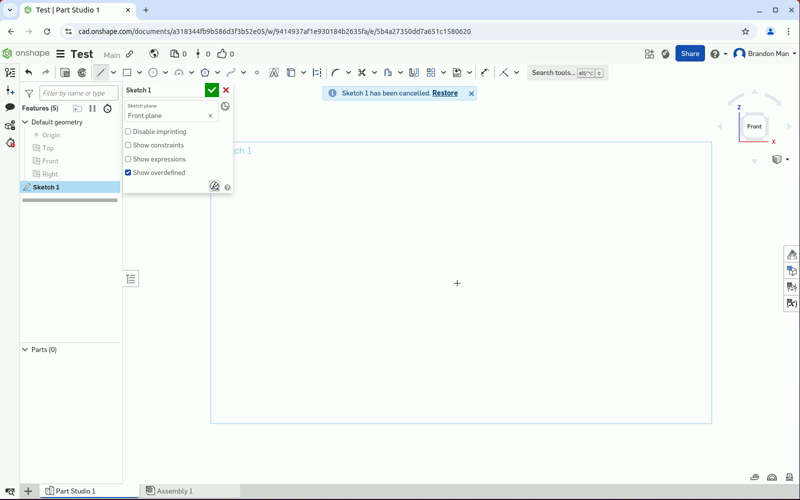
key_up(shift)
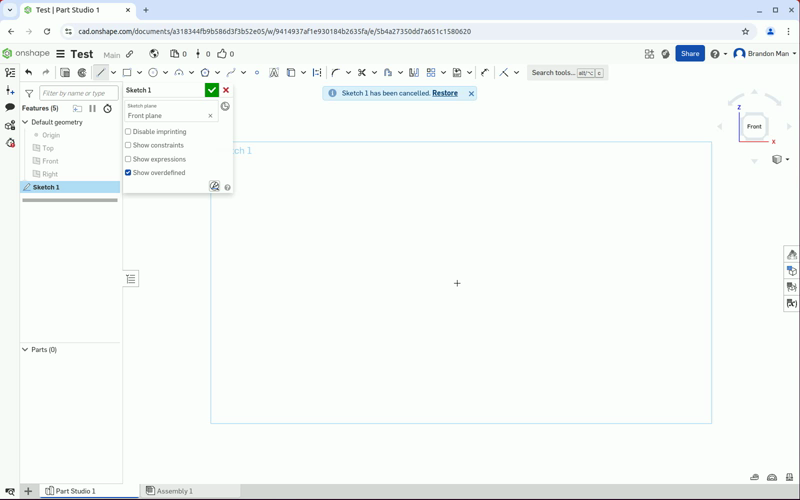
key_down(shift)
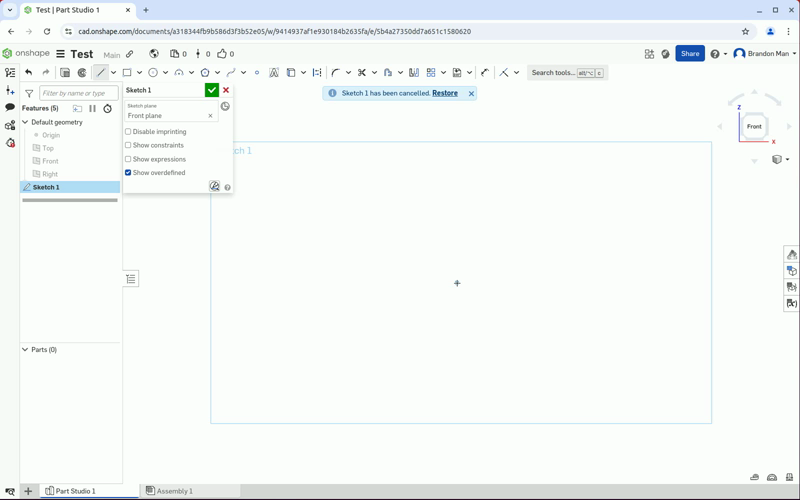
mouse_move(487, 282)
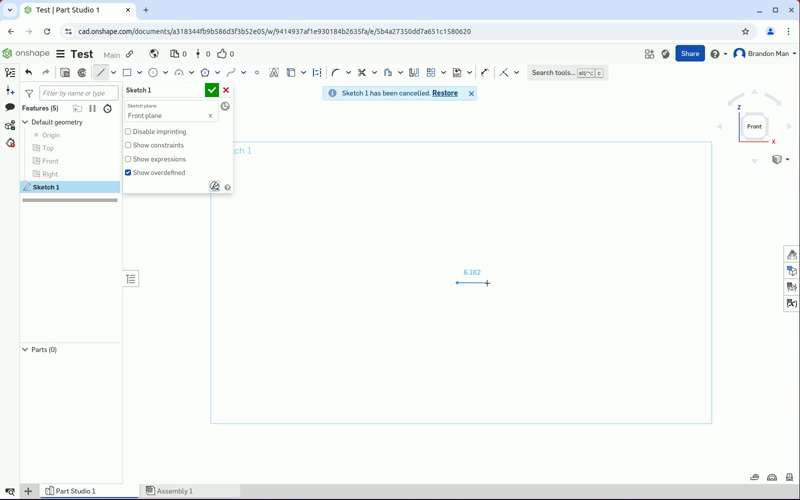
mouse_move(501, 282)
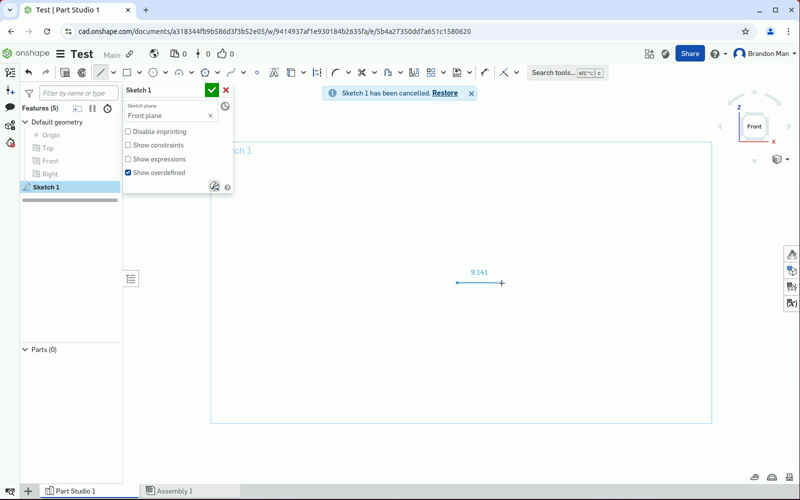
click(501, 282)
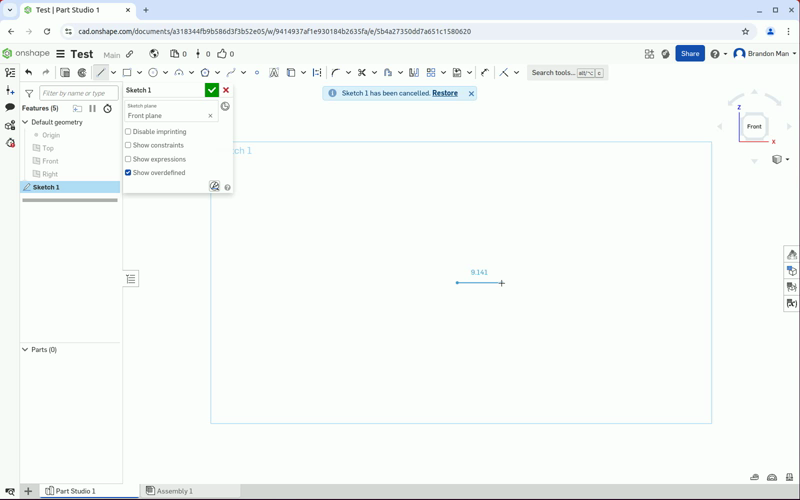
key_up(shift)
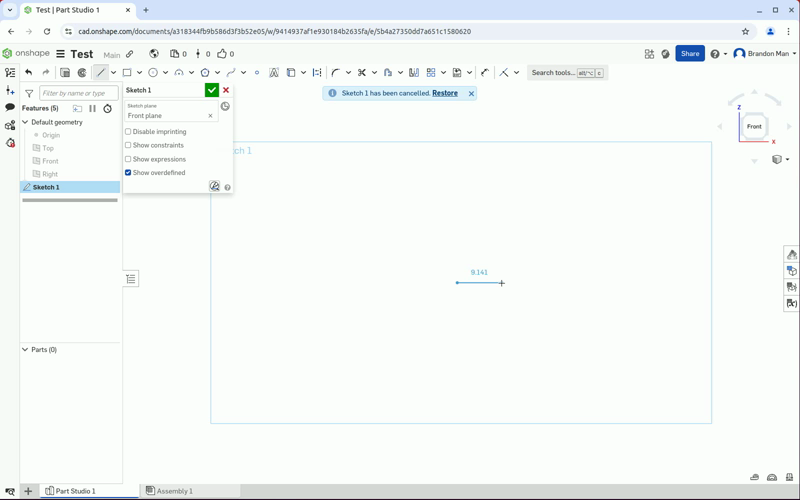
key_down(shift)
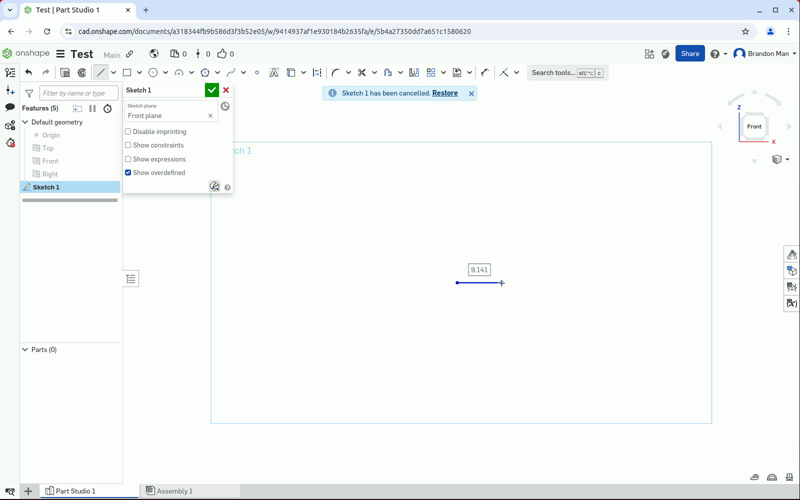
mouse_move(501, 213)
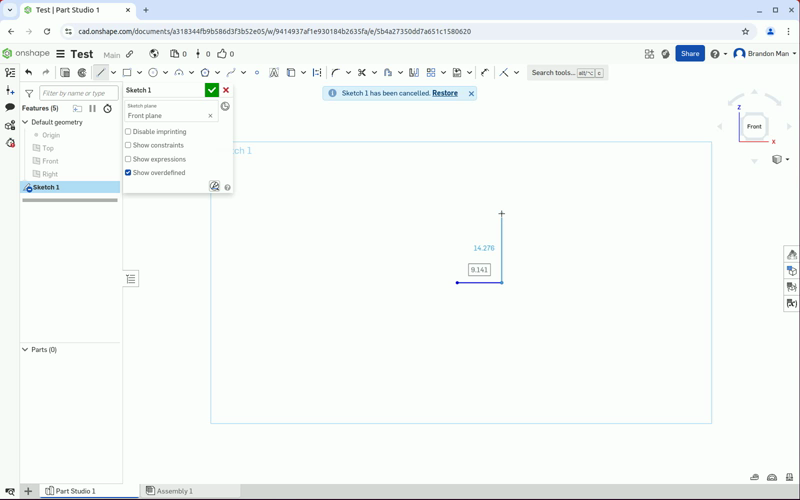
click(501, 213)
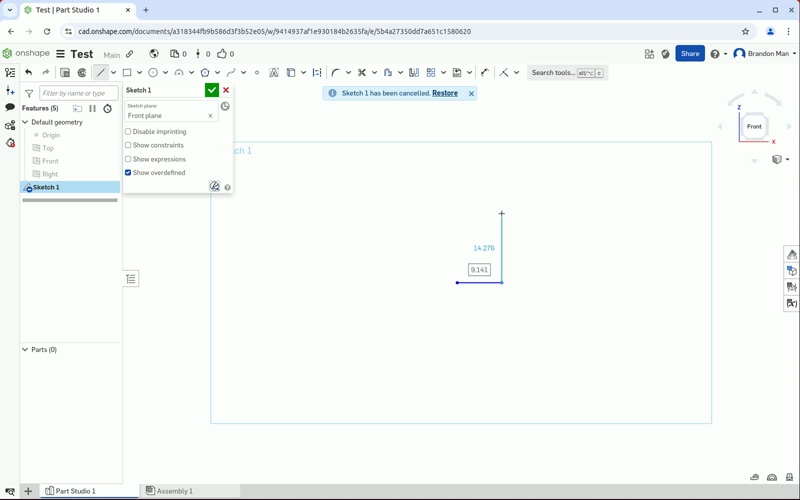
key_up(shift)
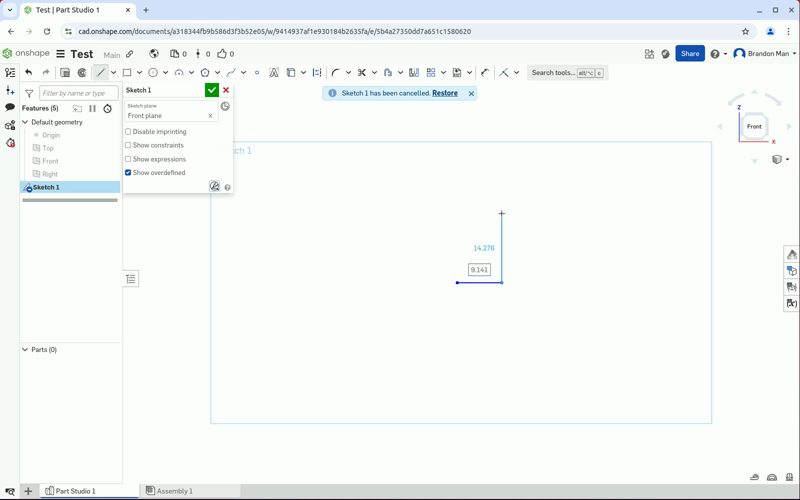
key_down(shift)
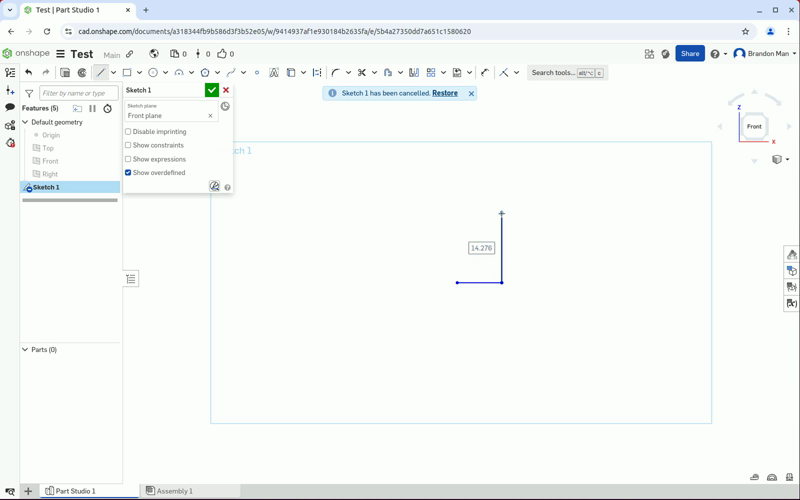
mouse_move(531, 213)
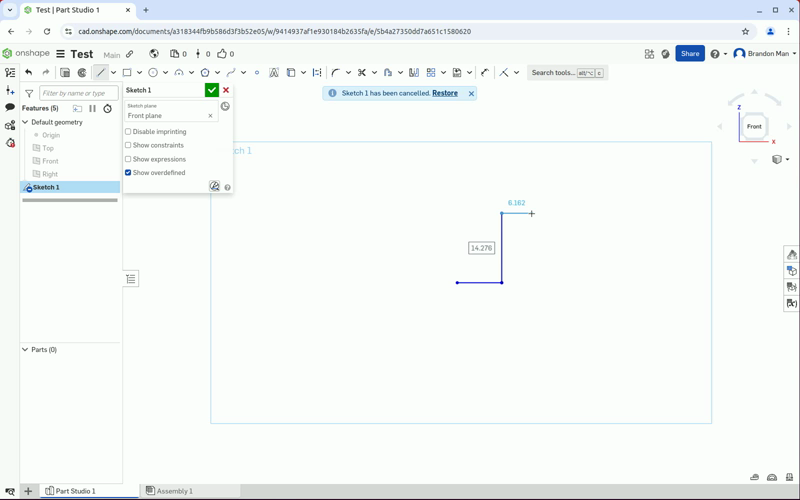
mouse_move(457, 213)
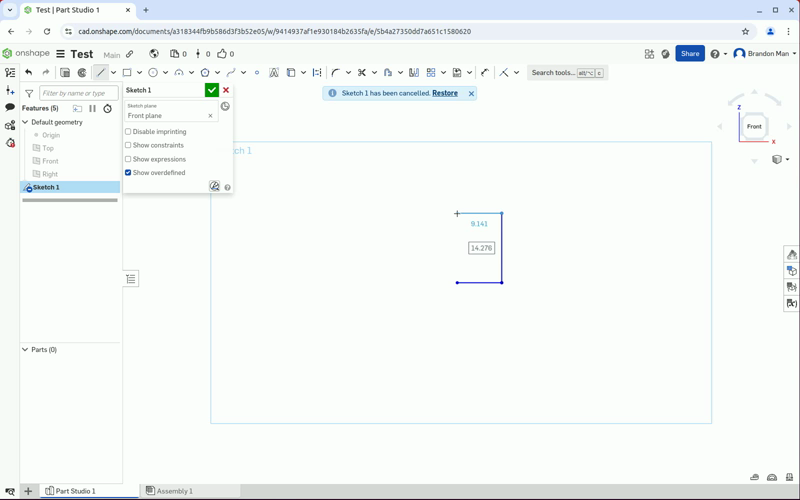
click(457, 213)
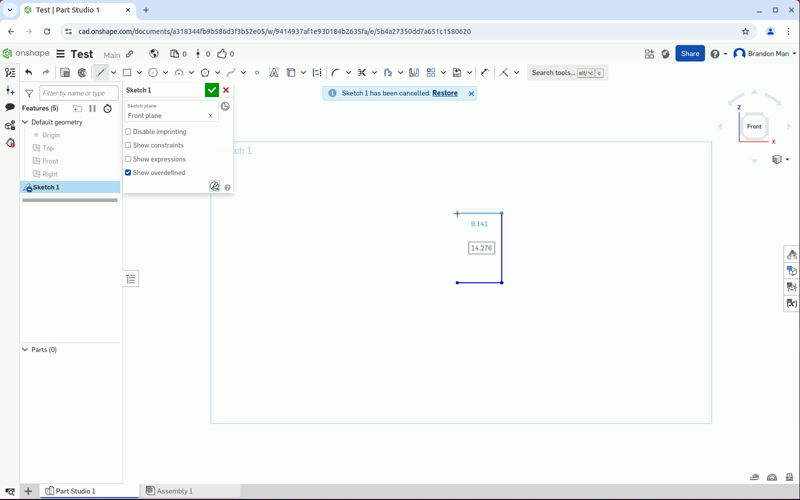
key_up(shift)
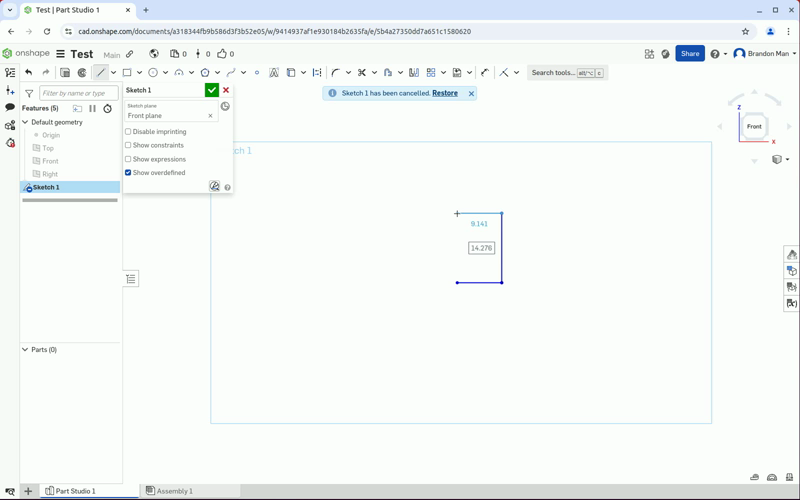
key_down(shift)
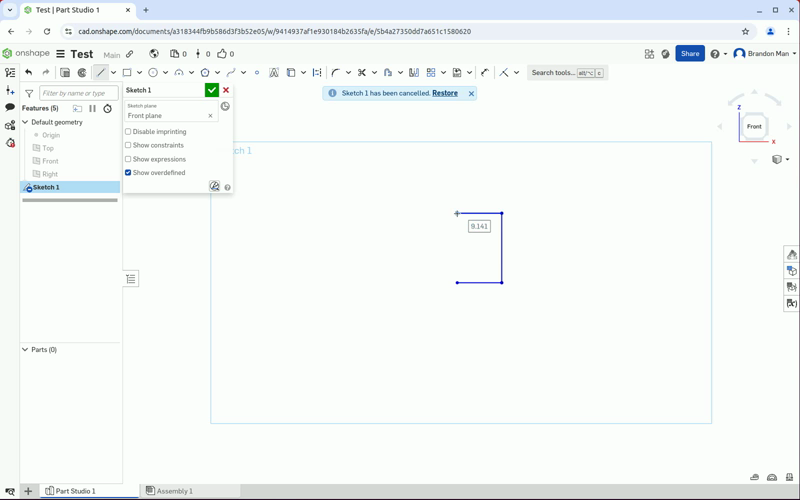
mouse_move(457, 282)
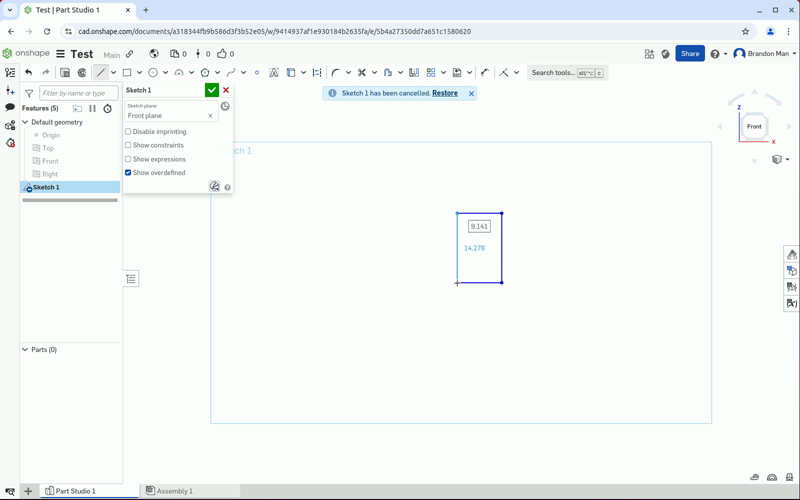
key_up(shift)
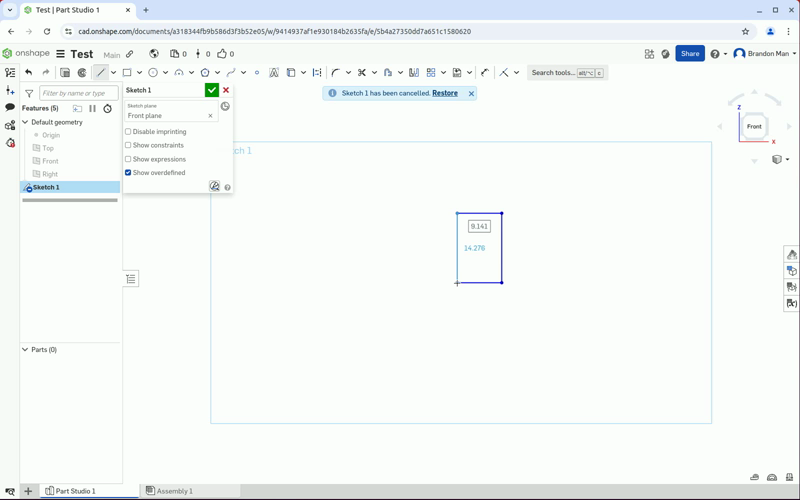
click(457, 282)
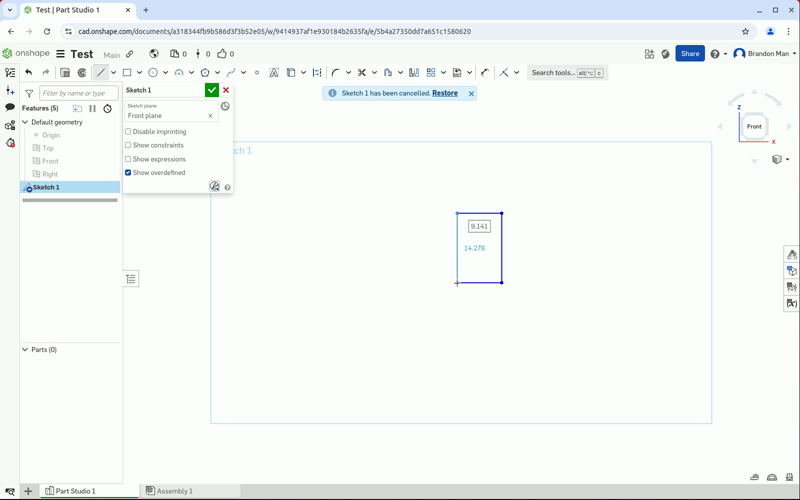
key(esc)
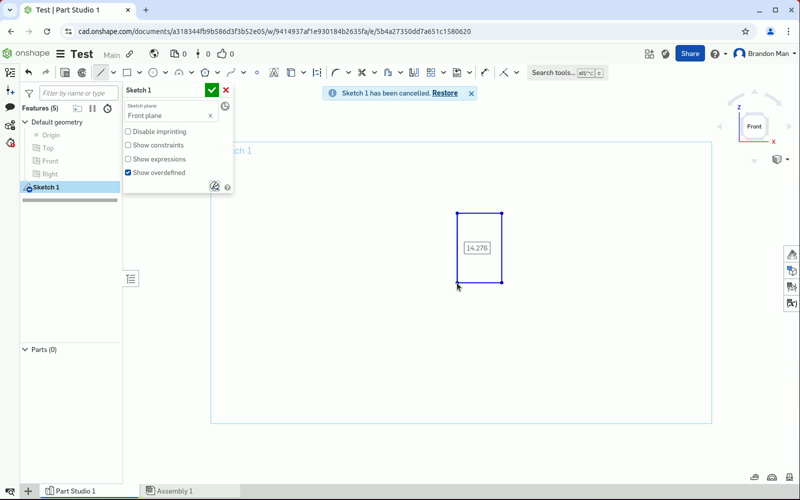
mouse_move(477, 270)
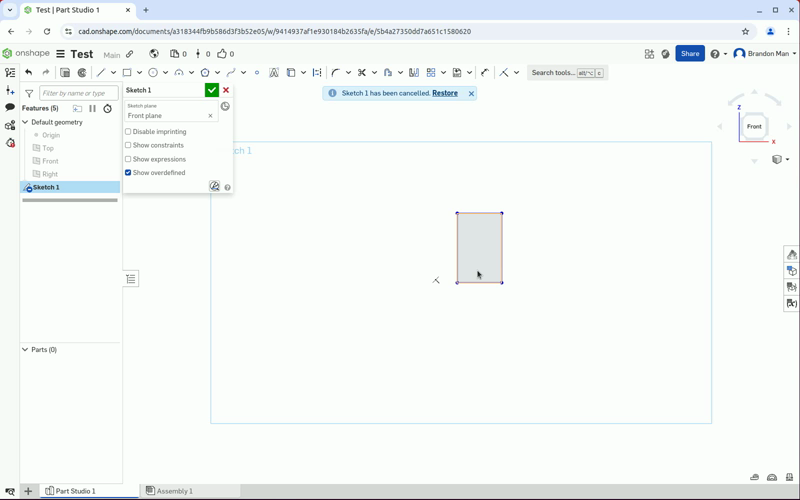
click(477, 270)
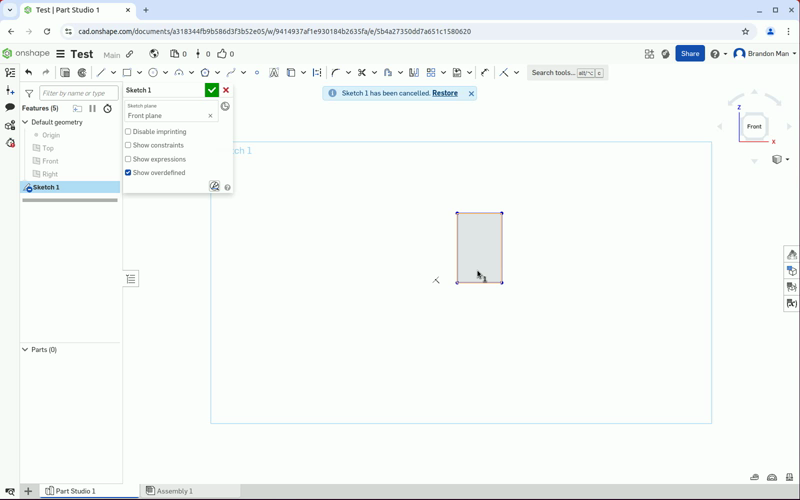
mouse_move(73, 352)
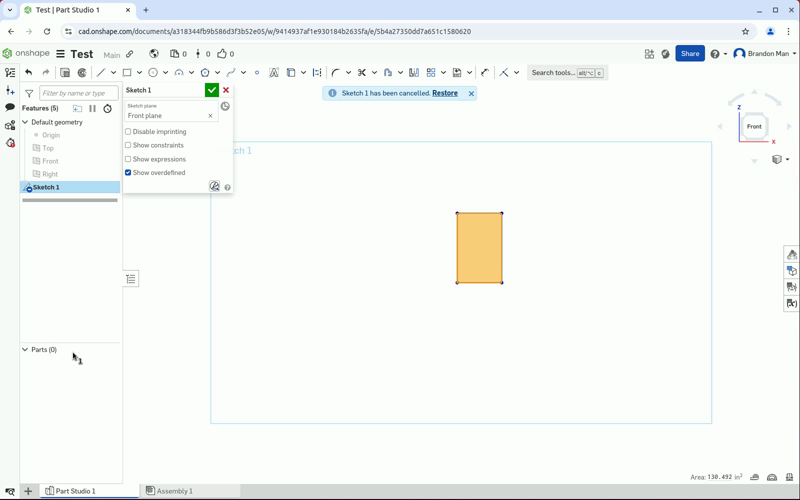
key(shift+y)
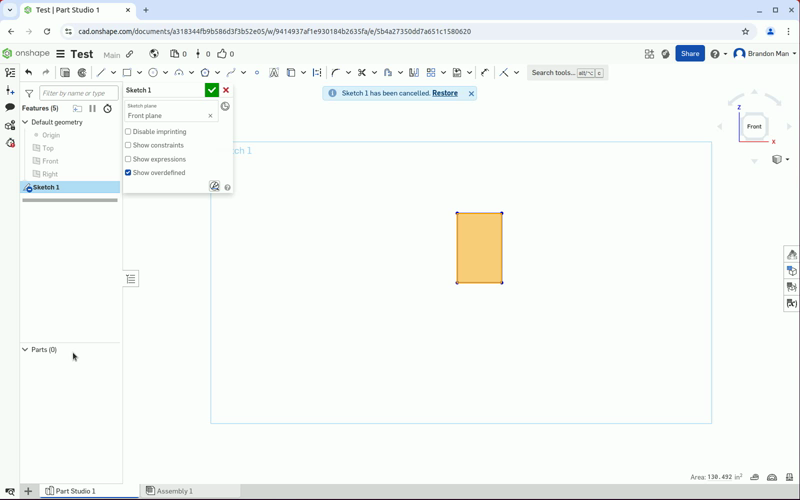
key(shift+e)
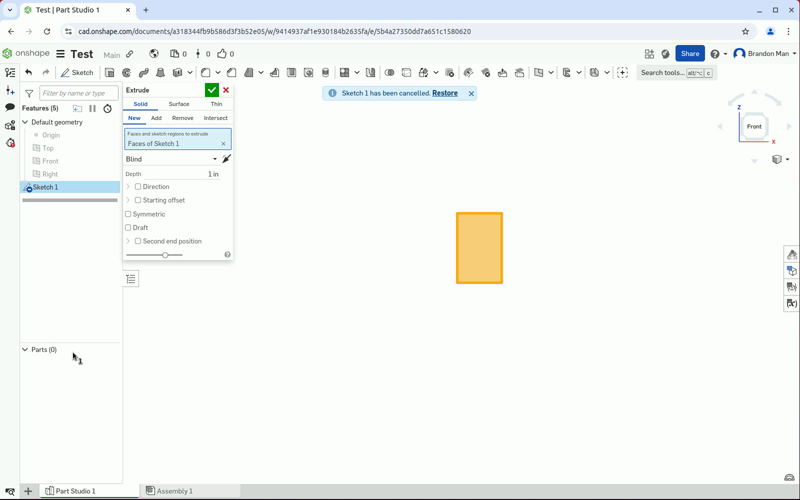
mouse_move(143, 106)
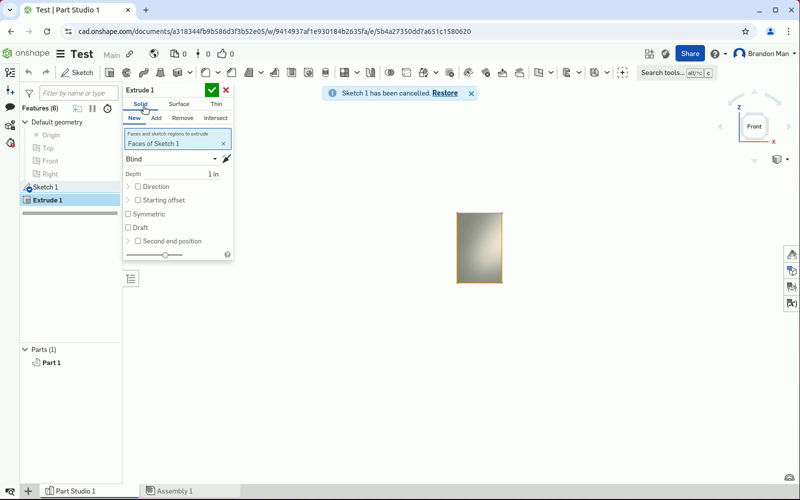
click(143, 106)
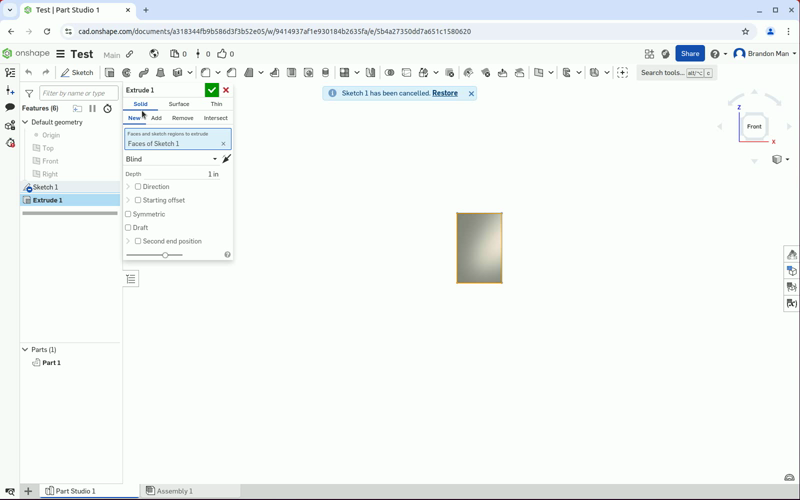
mouse_move(137, 120)
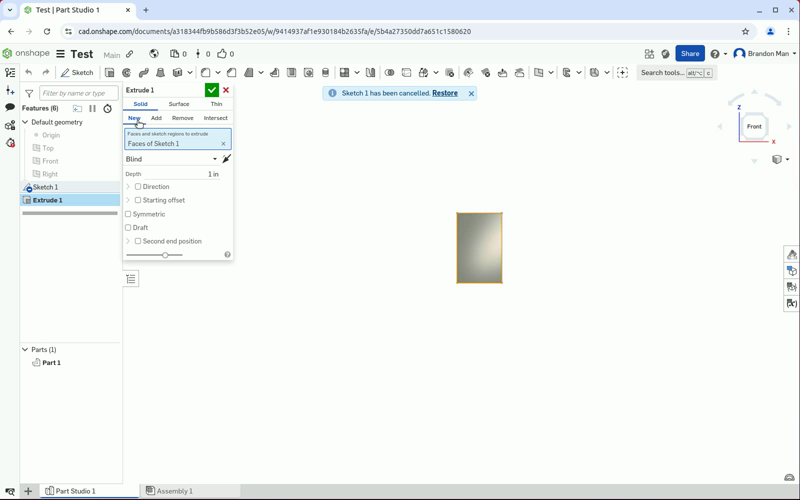
click(137, 120)
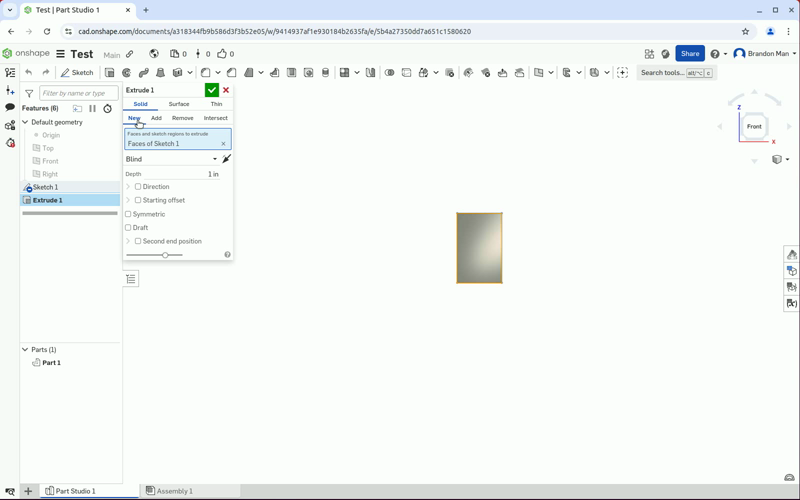
key(tab, 4)
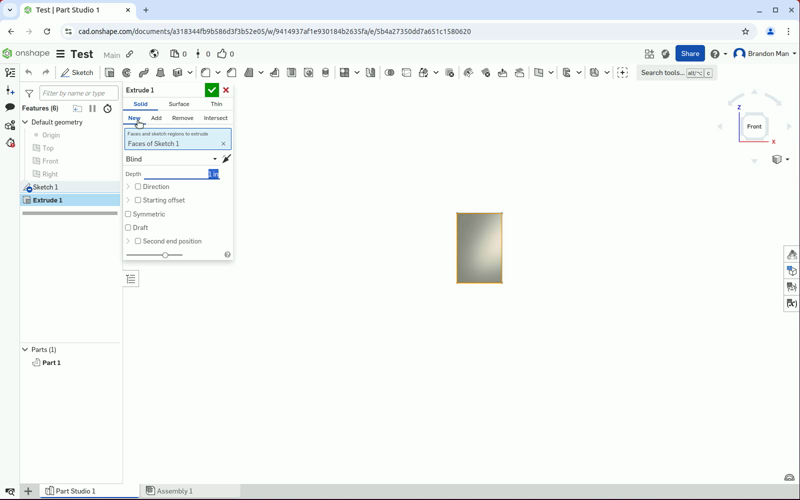
text(-0.241)
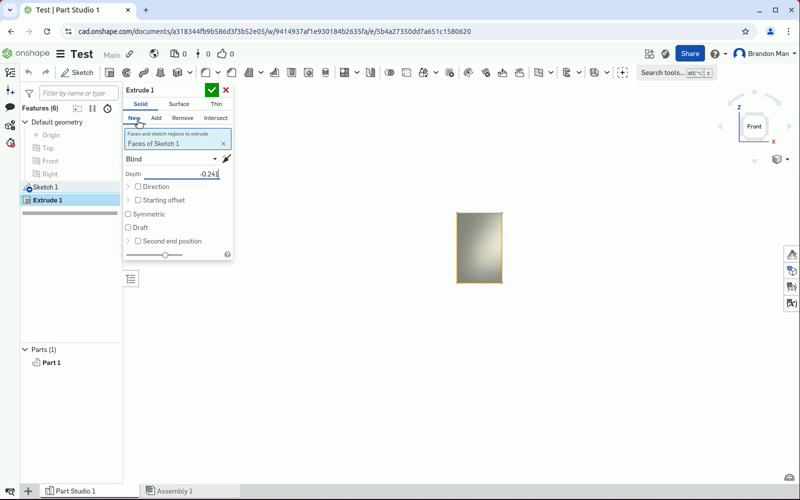
key(enter)
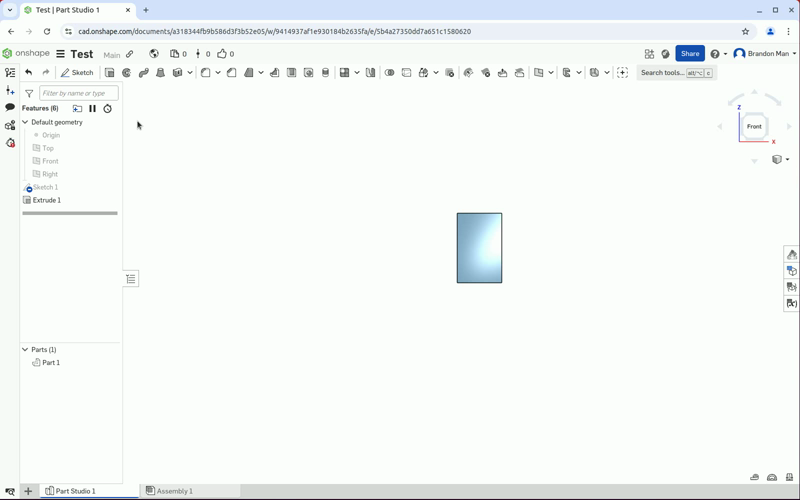
key(shift+h)
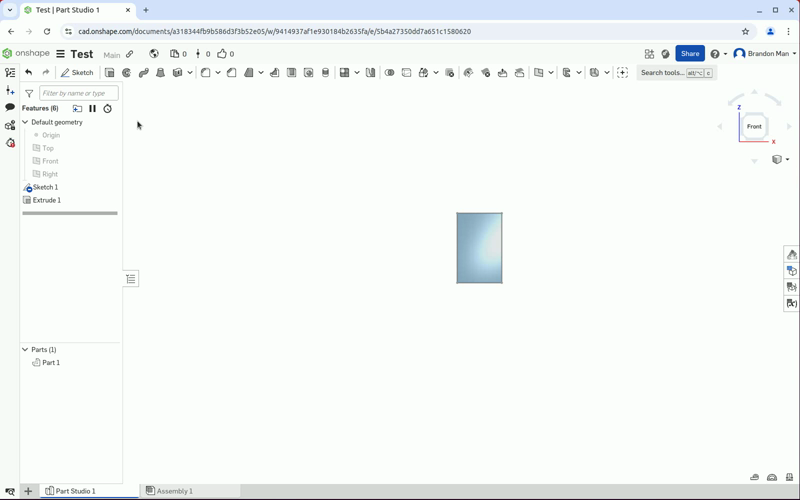
key(shift+h)
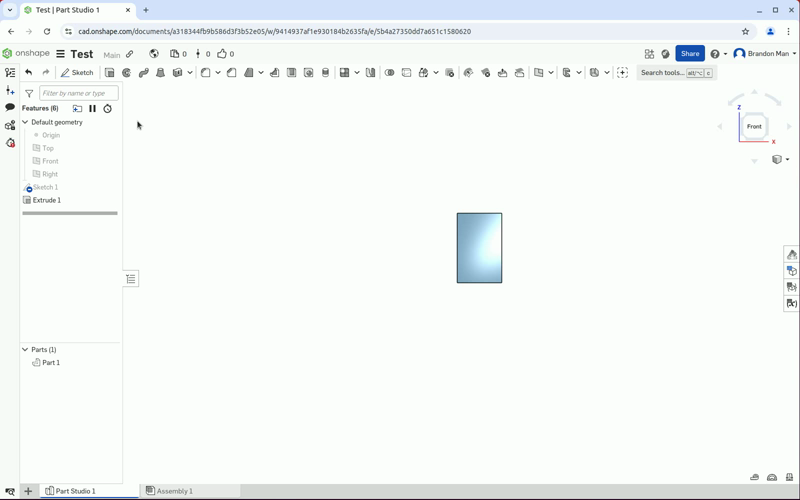
mouse_move(73, 189)
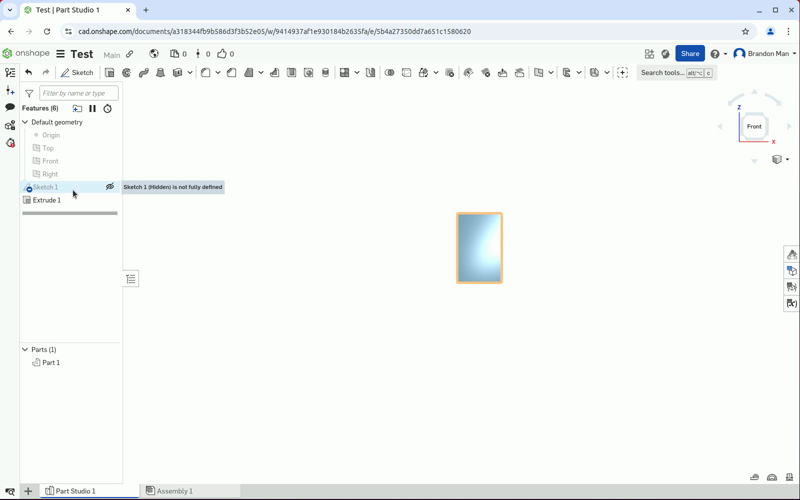
click(73, 189)
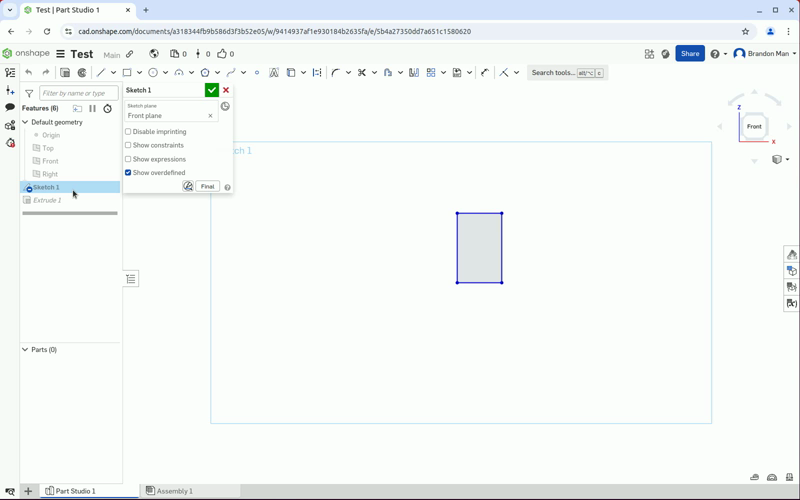
mouse_move(229, 92)
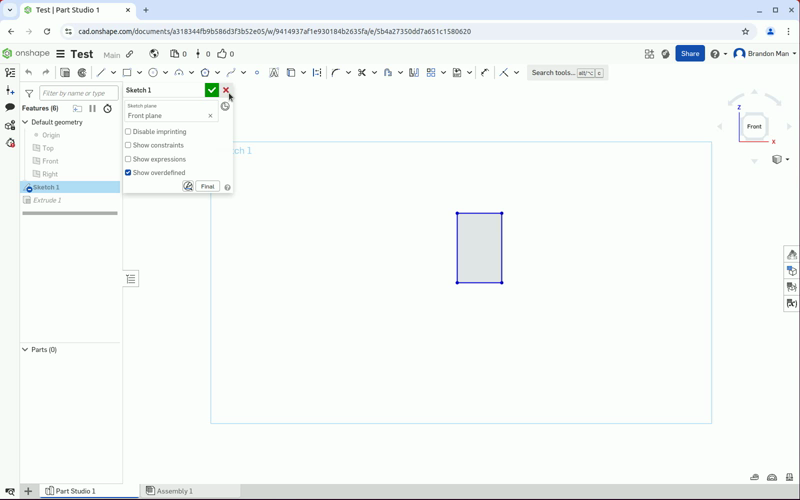
click(229, 92)
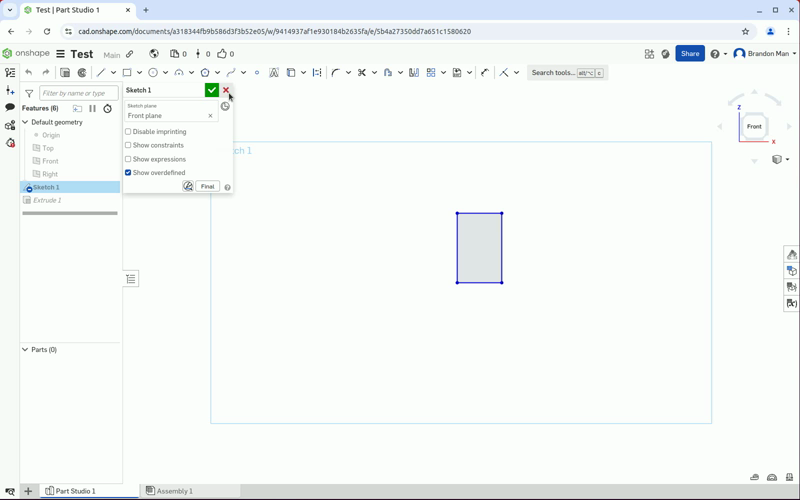
key(shift+s)
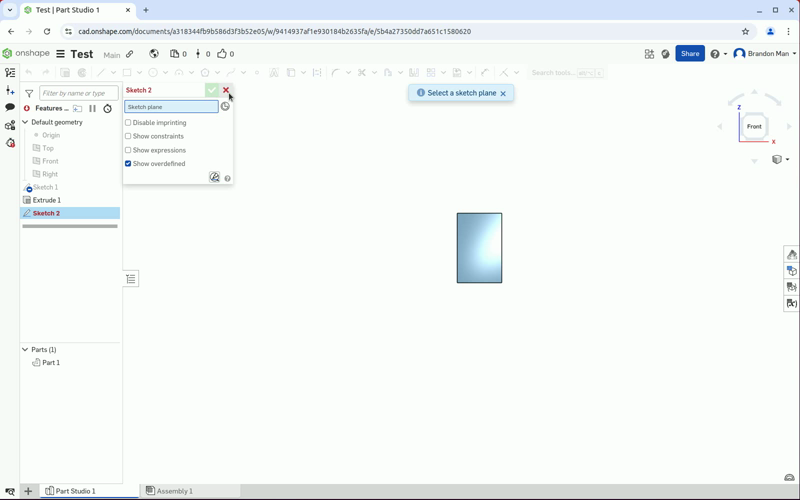
mouse_move(73, 163)
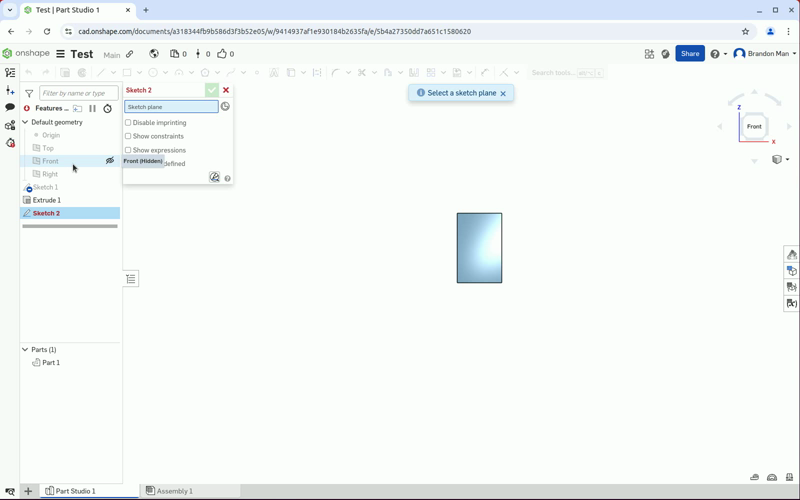
click(73, 163)
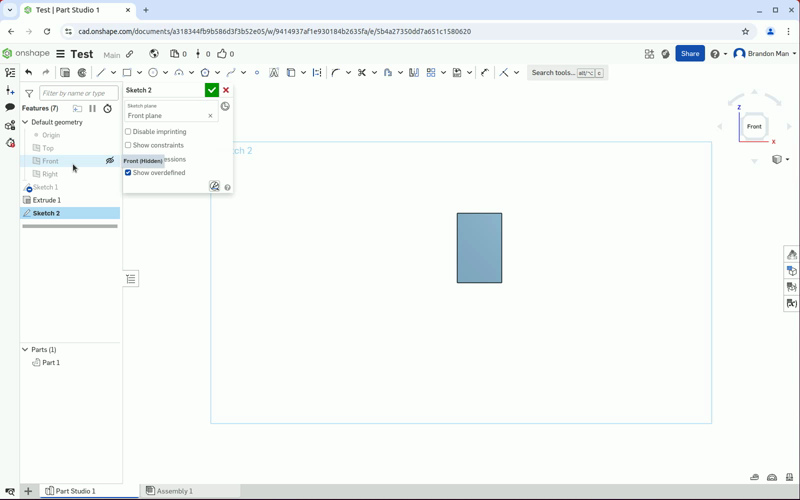
mouse_move(73, 352)
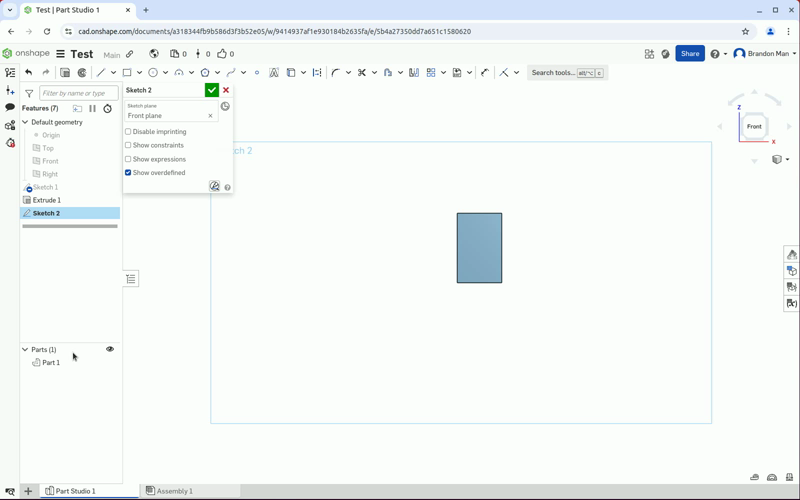
key(y)
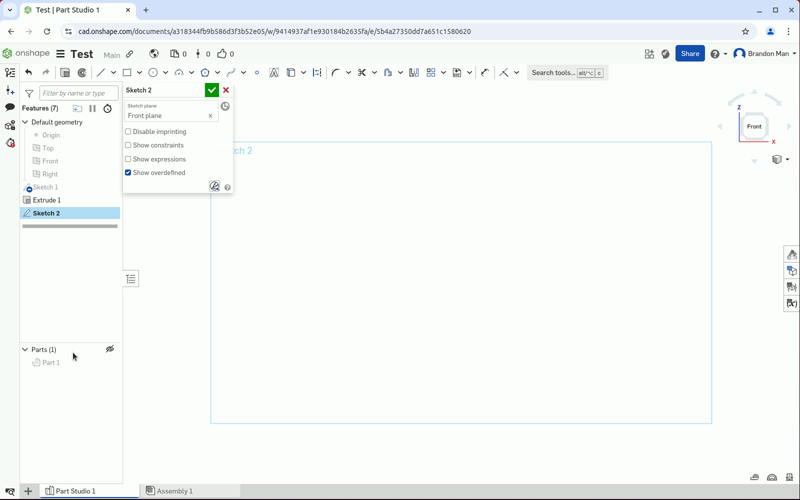
key(l)
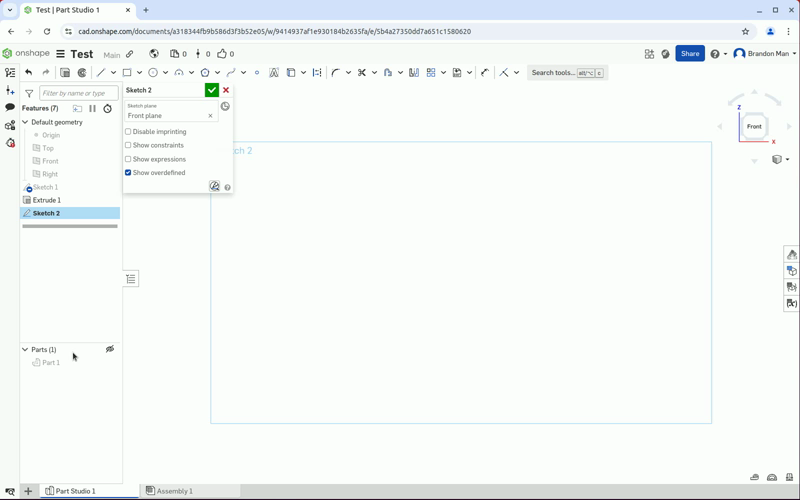
key_down(shift)
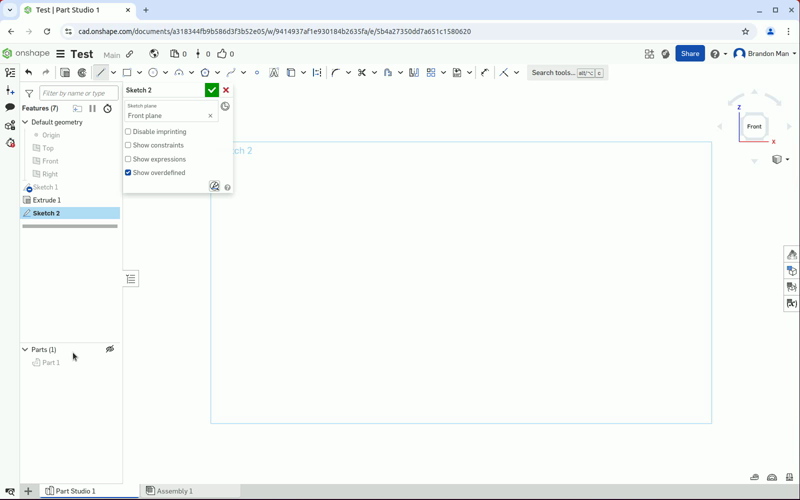
mouse_move(520, 282)
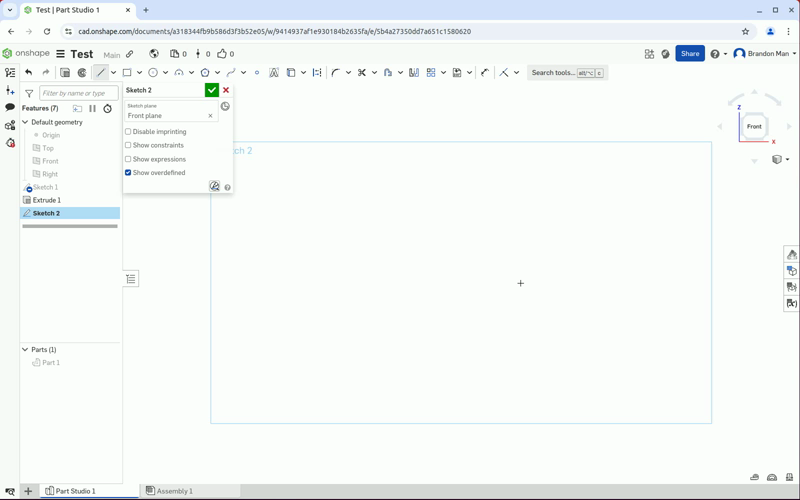
click(520, 282)
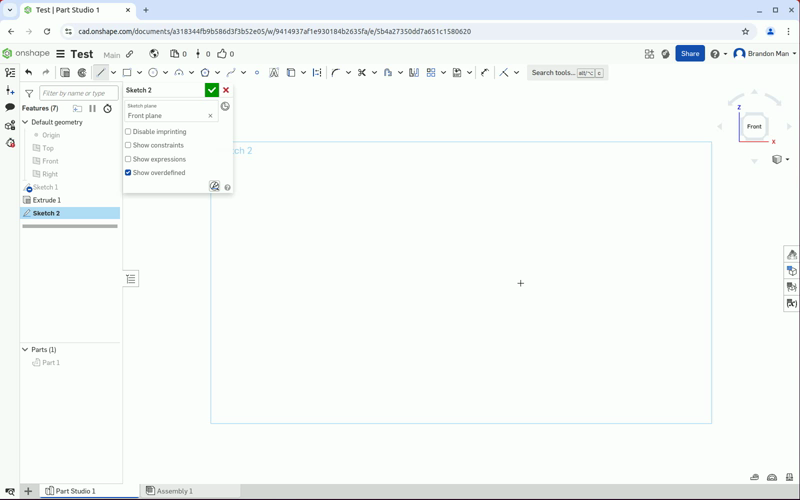
key_up(shift)
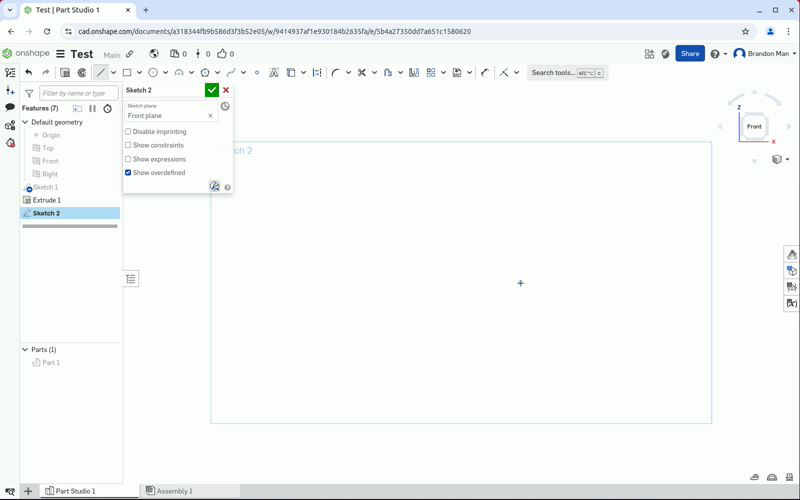
key_down(shift)
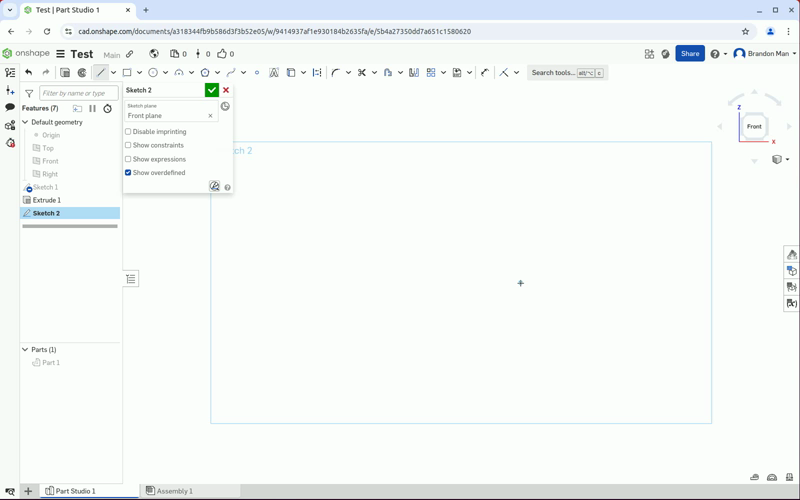
mouse_move(550, 282)
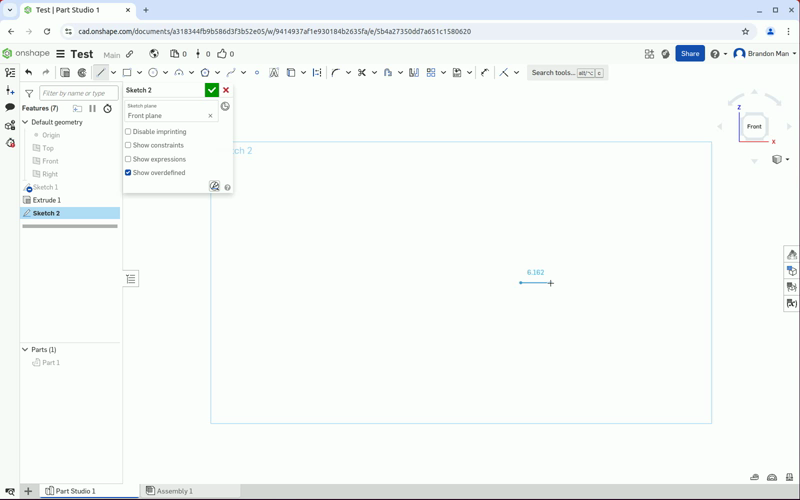
mouse_move(573, 282)
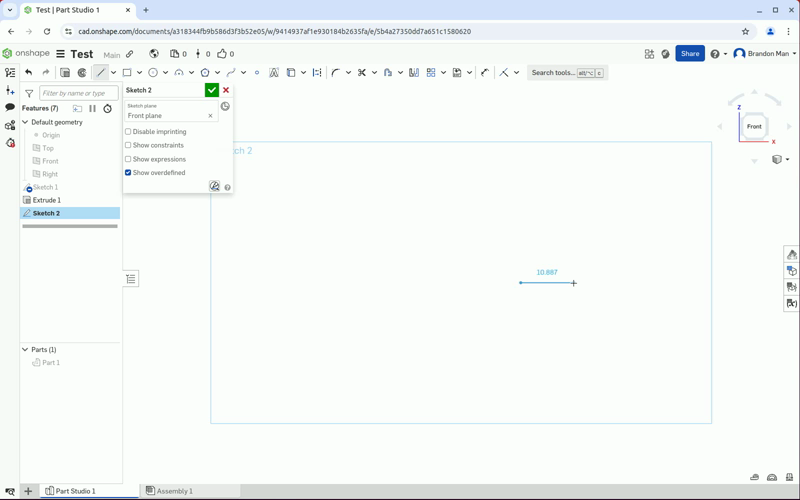
click(573, 282)
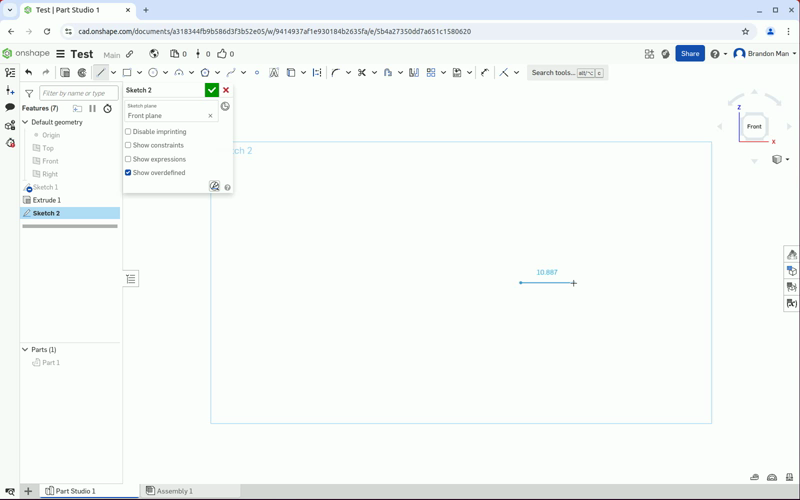
key_up(shift)
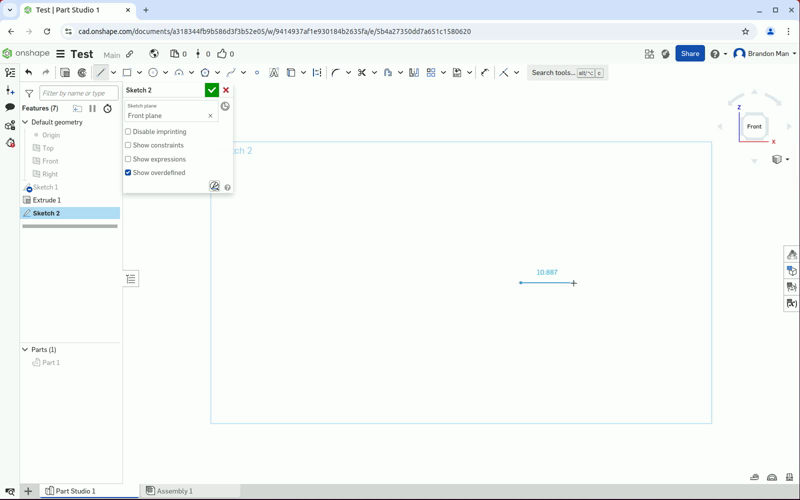
key_down(shift)
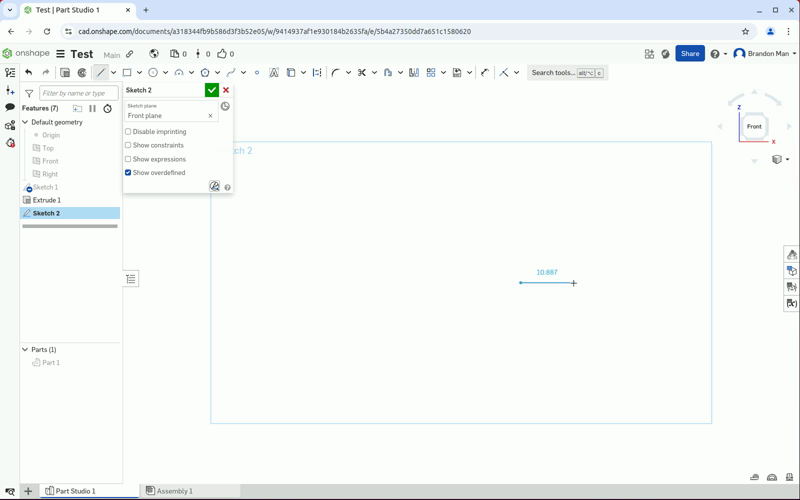
mouse_move(573, 213)
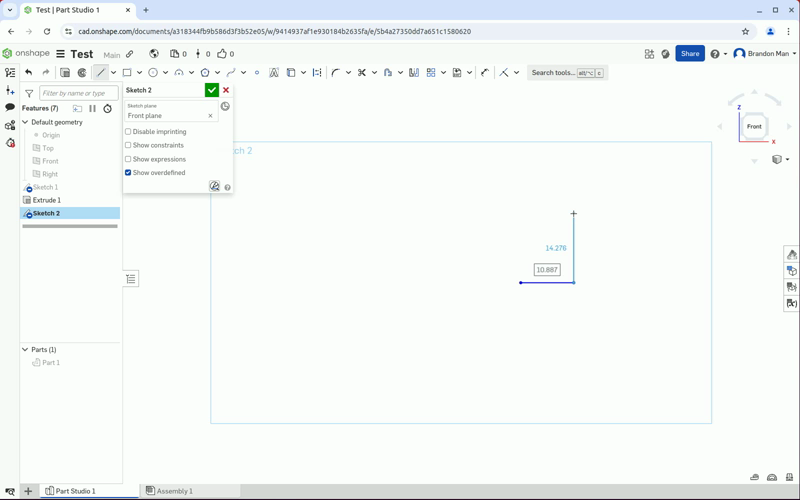
click(573, 213)
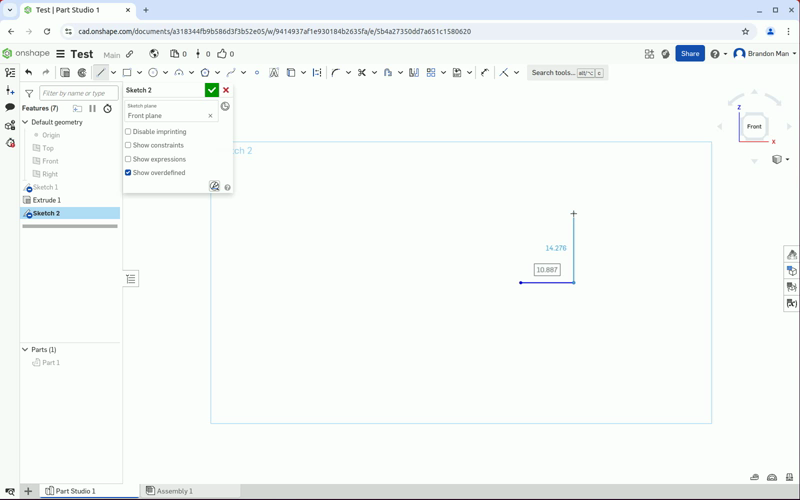
key_up(shift)
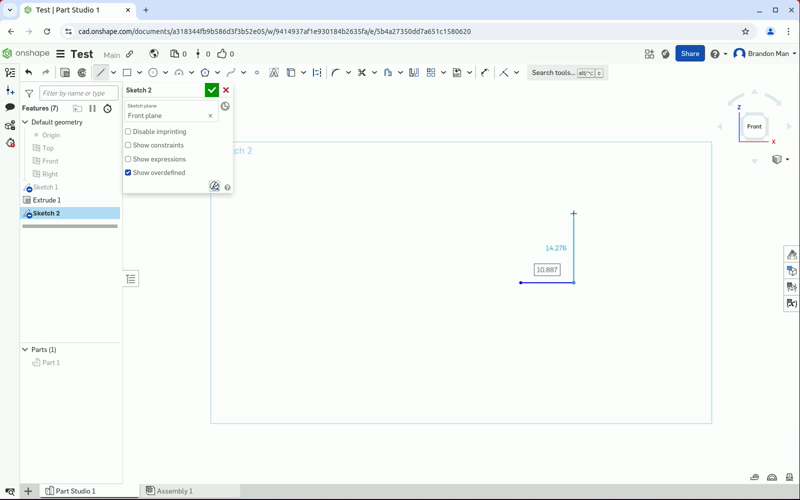
key_down(shift)
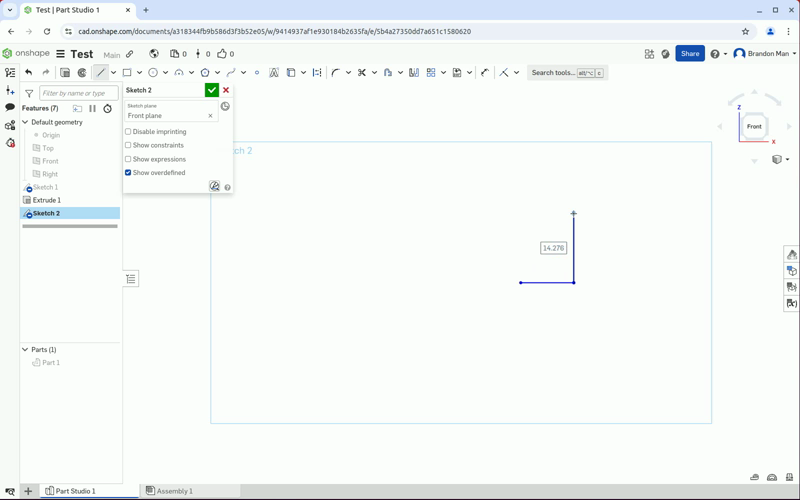
mouse_move(589, 213)
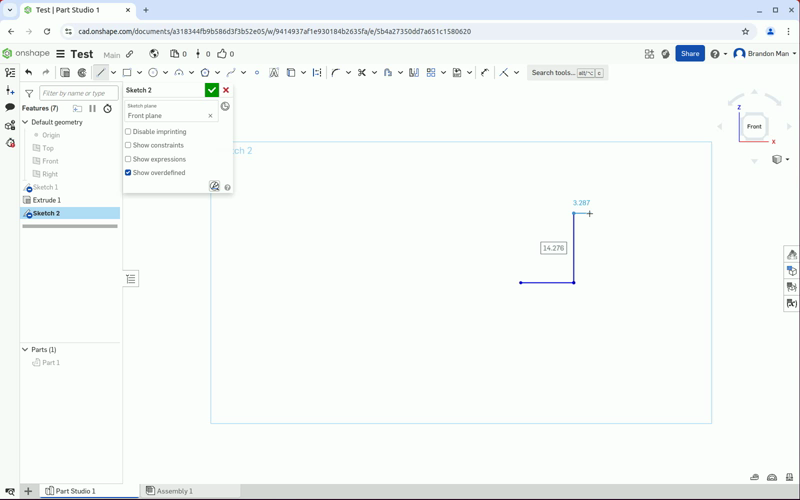
mouse_move(520, 213)
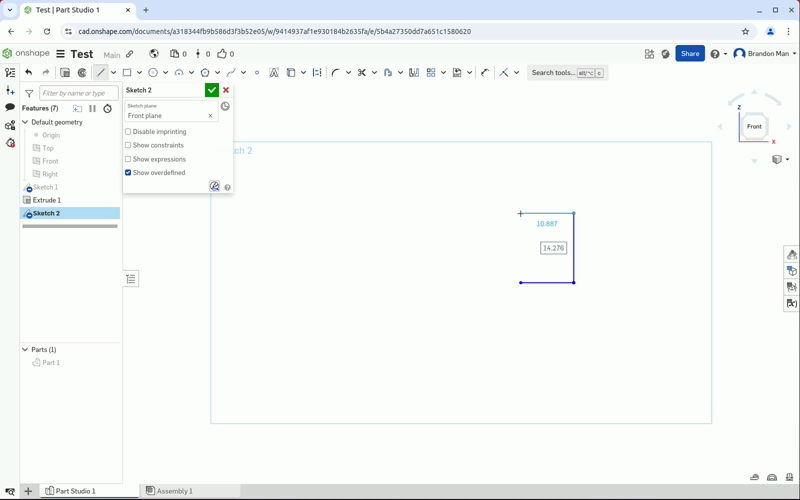
click(520, 213)
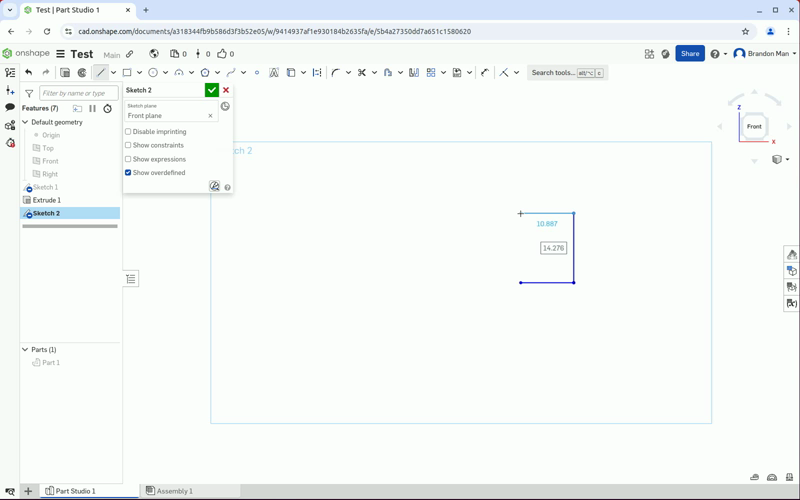
key_up(shift)
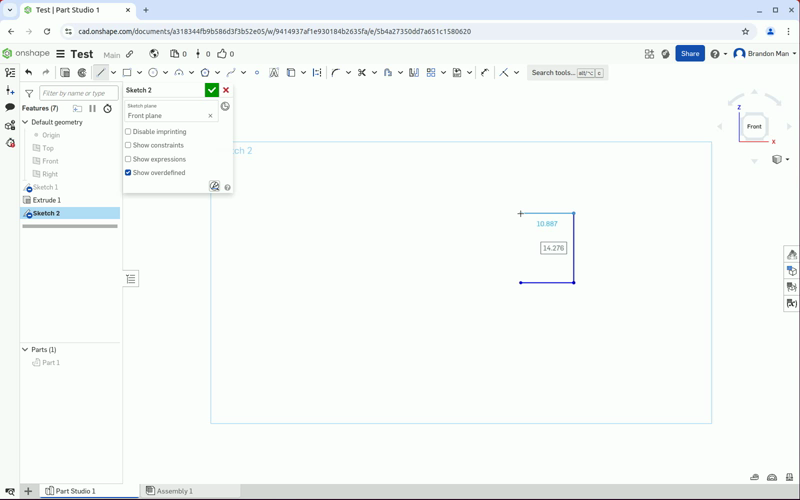
key_down(shift)
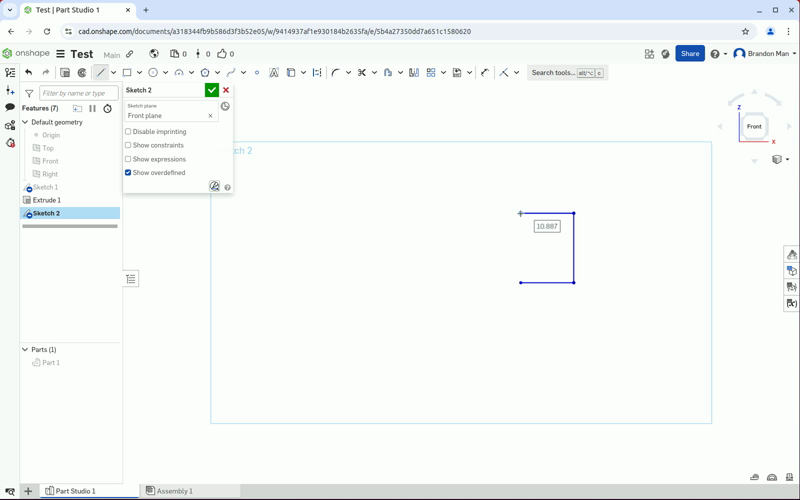
mouse_move(520, 282)
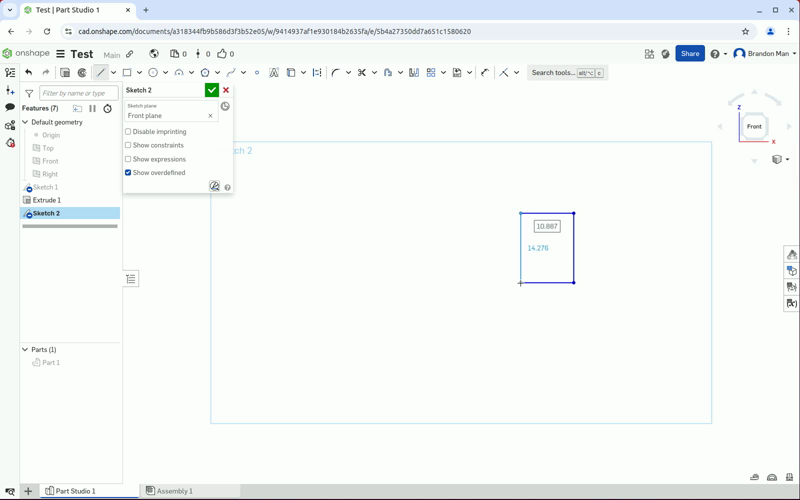
key_up(shift)
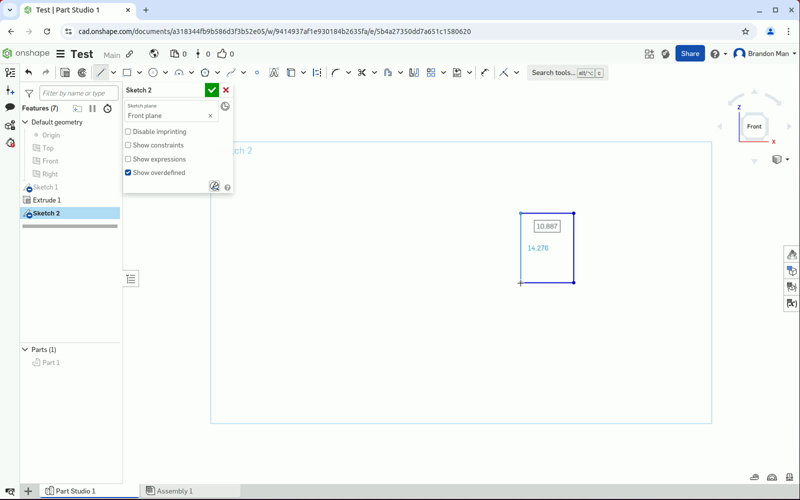
click(520, 282)
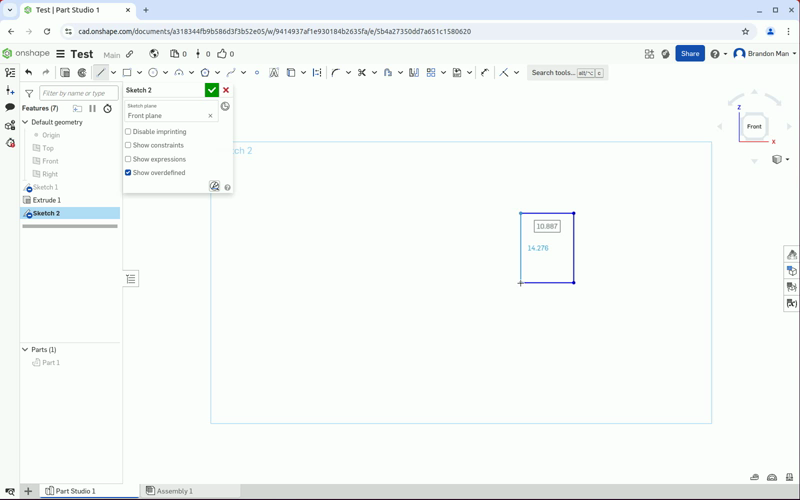
key(esc)
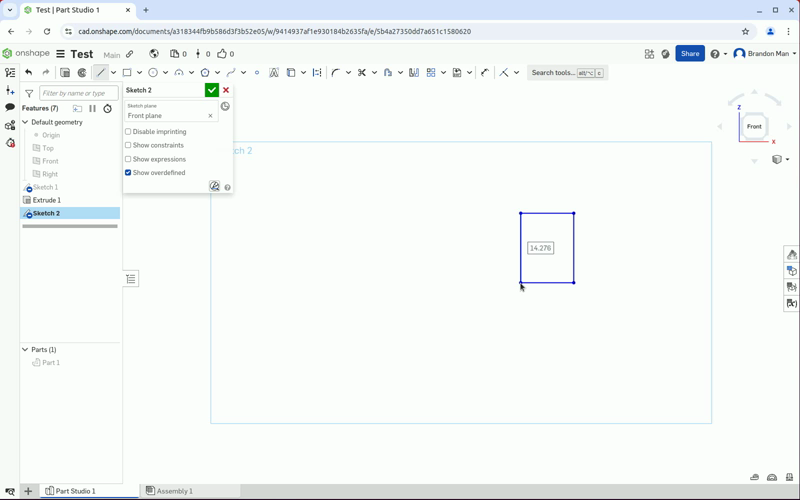
mouse_move(554, 241)
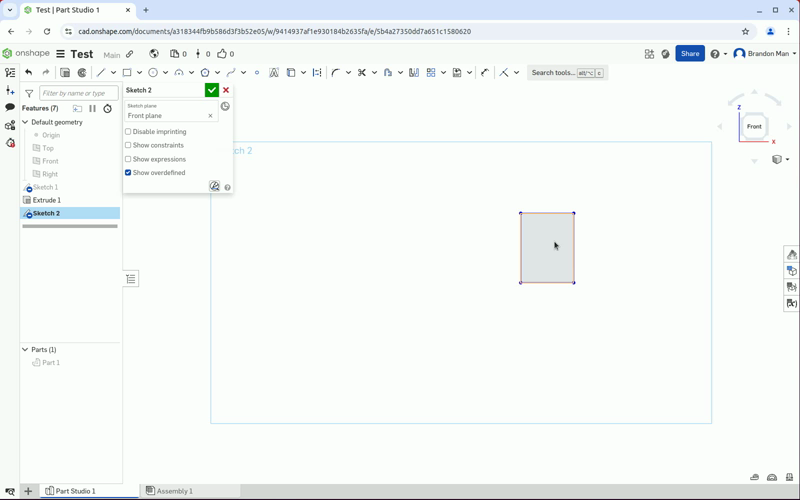
click(554, 241)
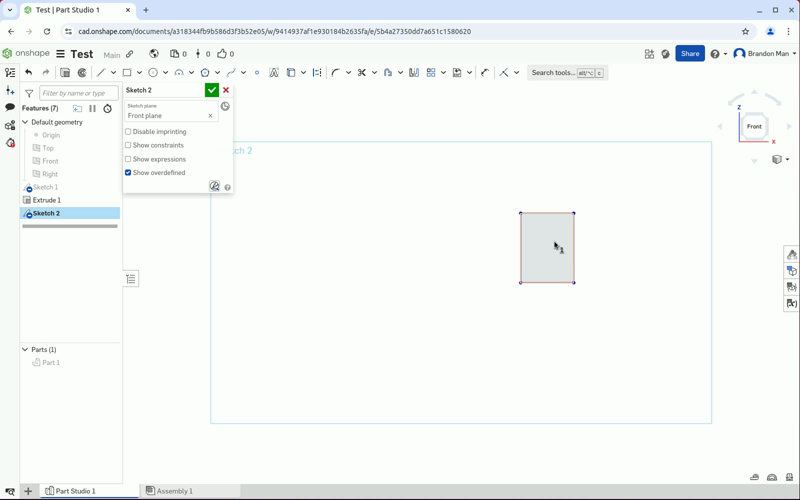
mouse_move(73, 352)
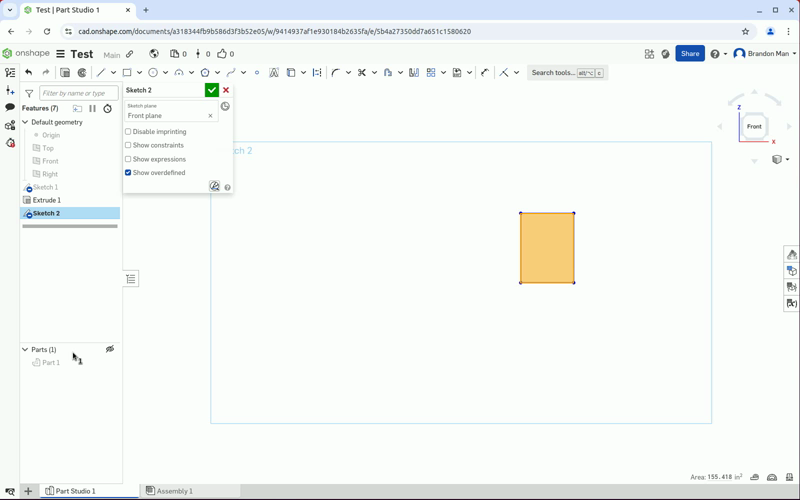
key(shift+y)
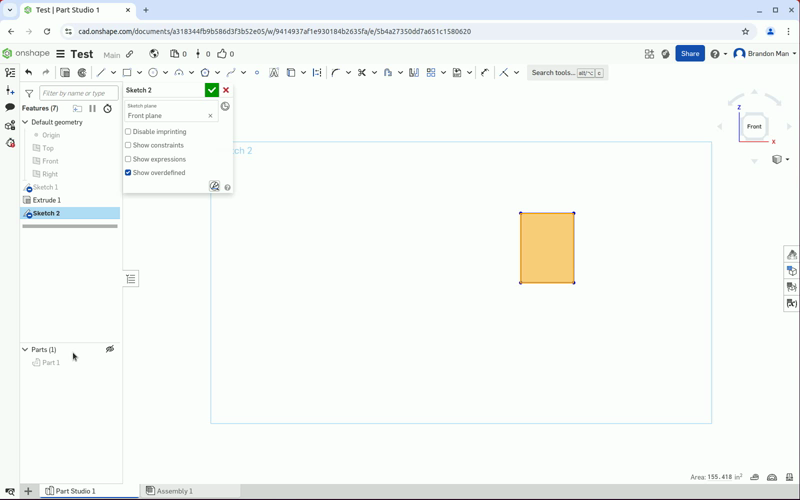
key(shift+e)
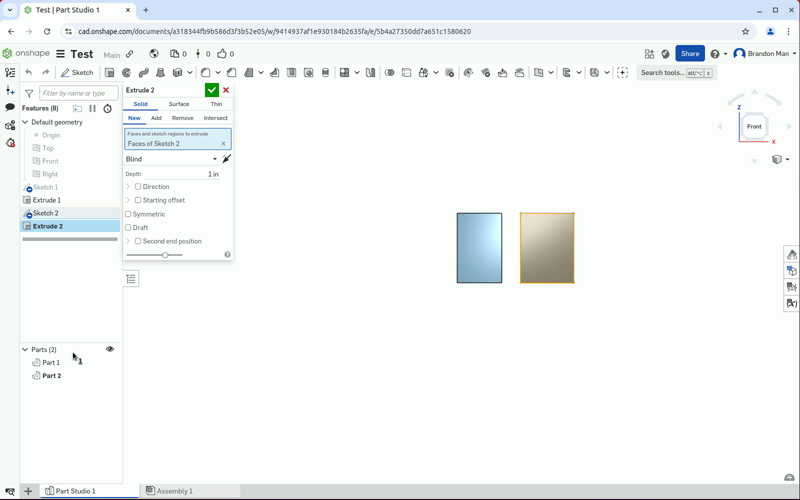
mouse_move(143, 106)
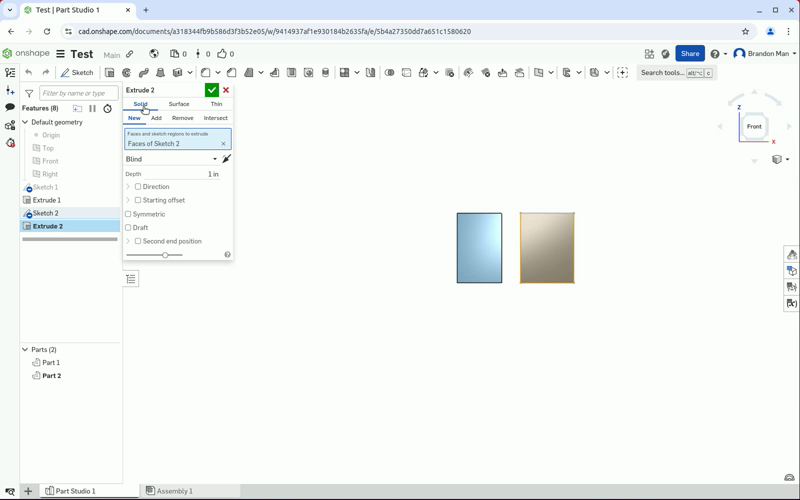
click(143, 106)
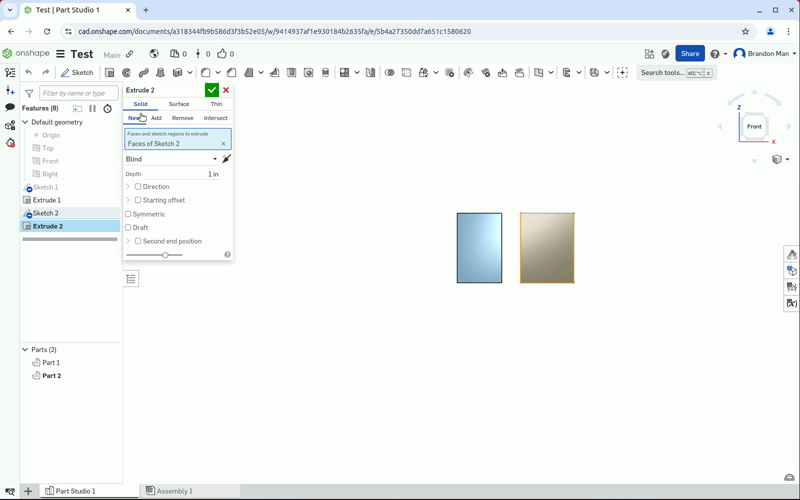
mouse_move(137, 120)
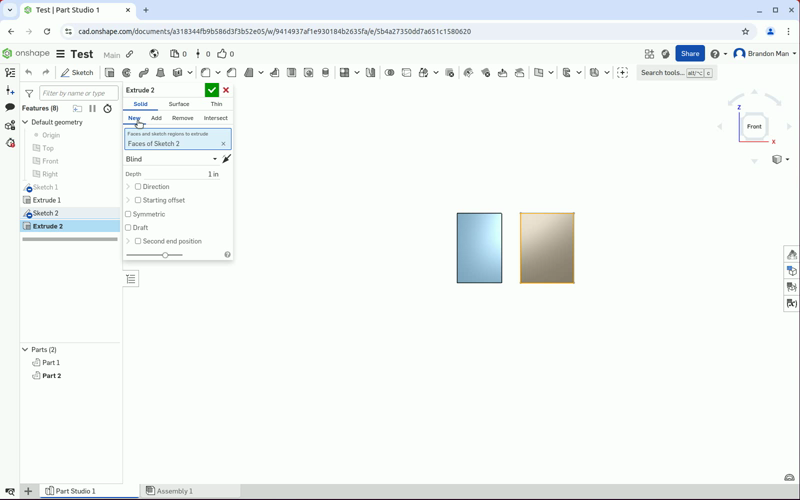
click(137, 120)
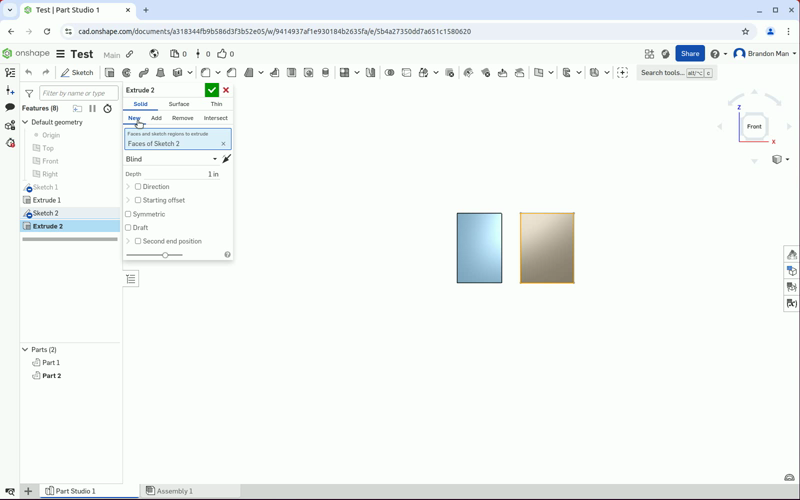
key(tab, 4)
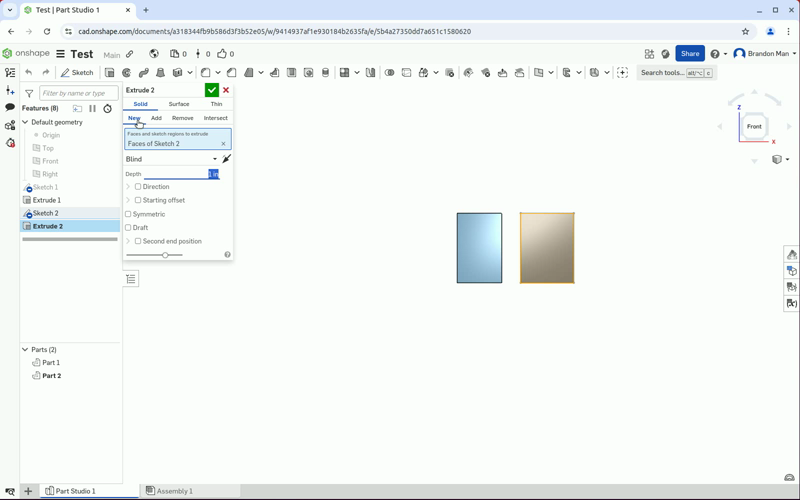
text(-0.241)
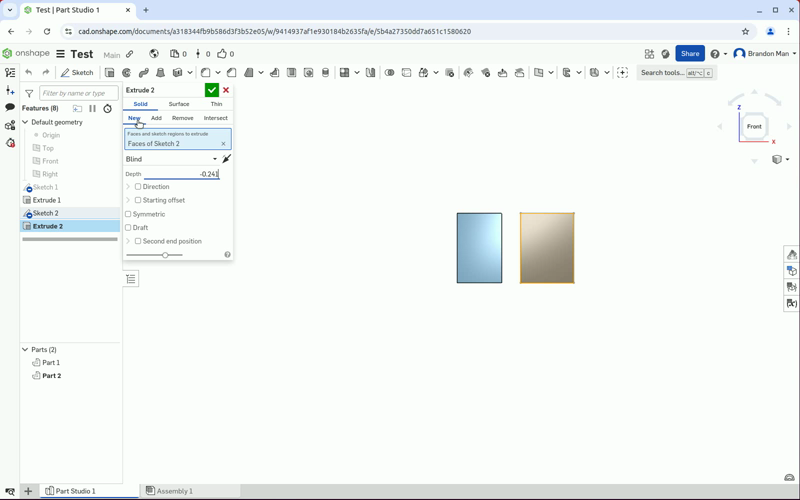
key(enter)
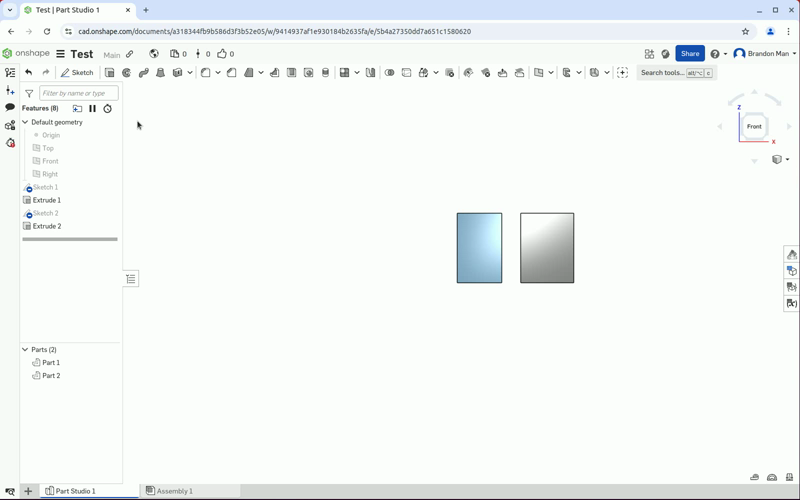
key(shift+h)
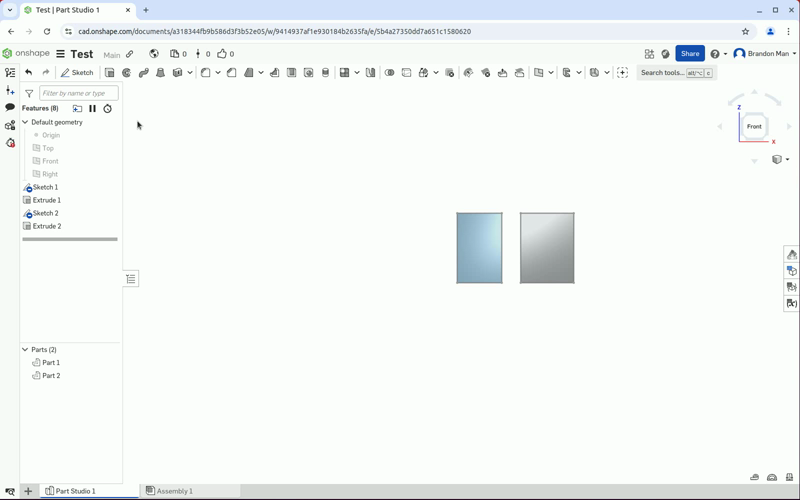
key(shift+h)
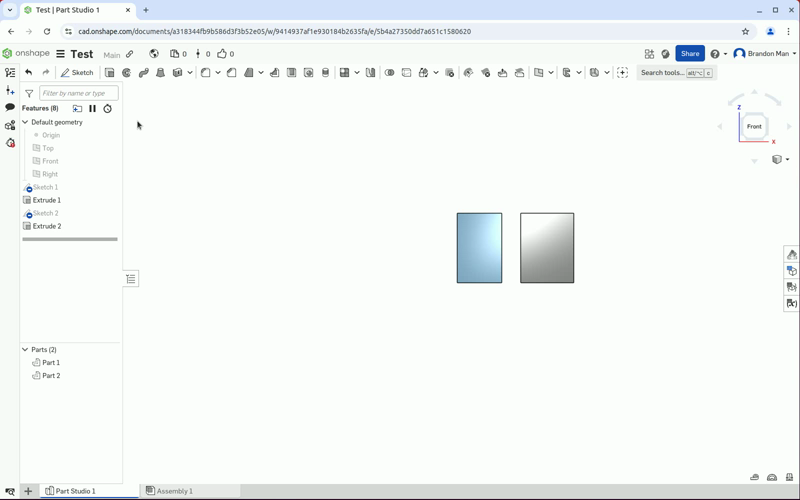
mouse_move(73, 189)
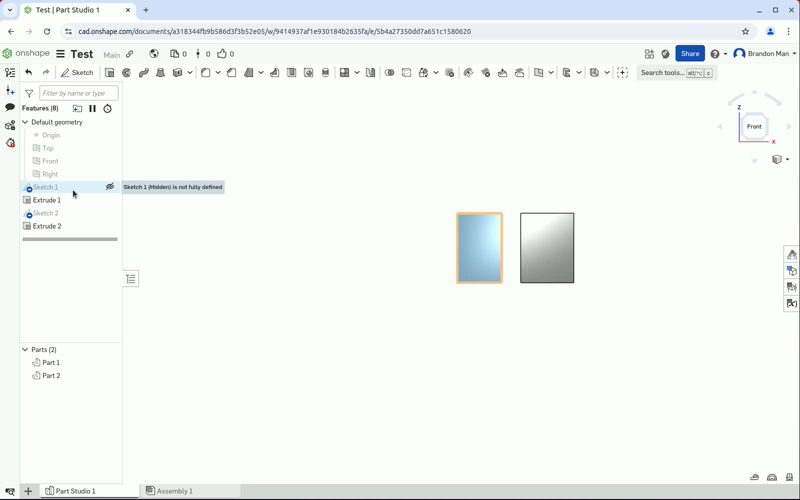
click(73, 189)
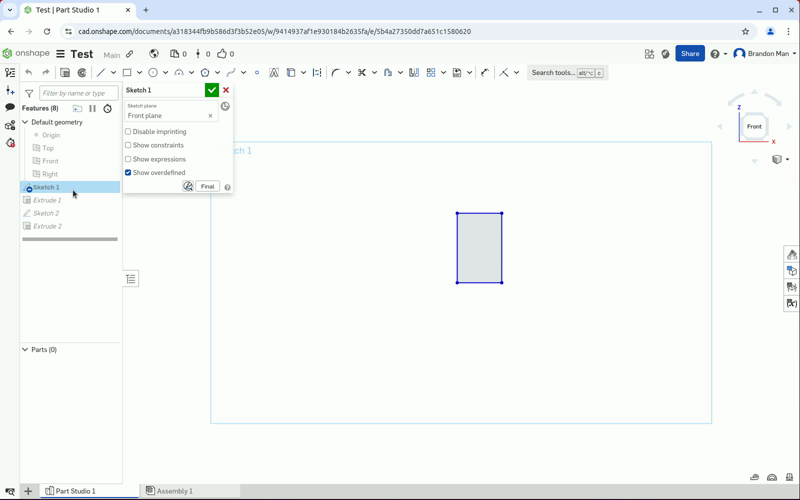
mouse_move(229, 92)
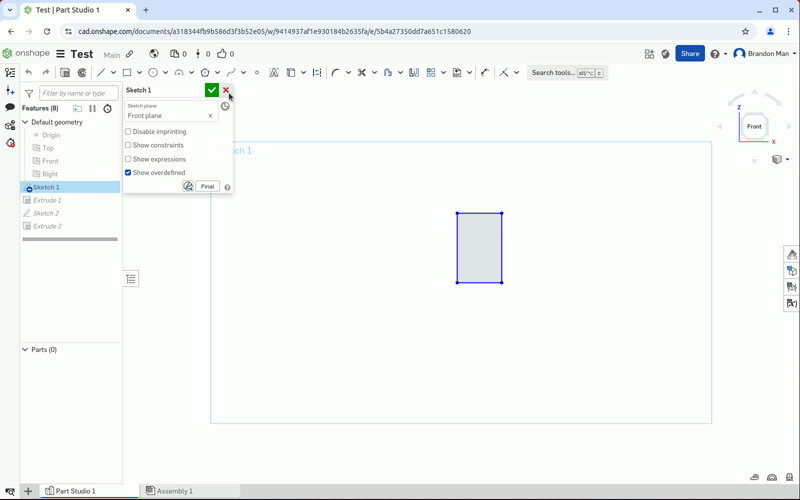
click(229, 92)
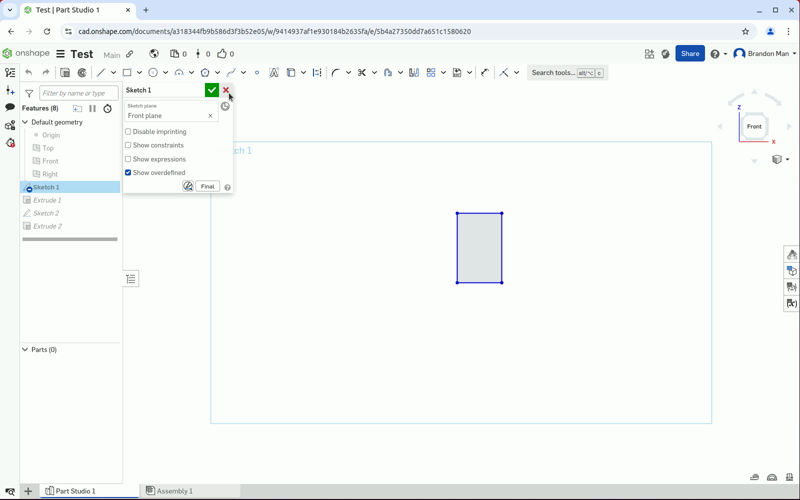
key(shift+s)
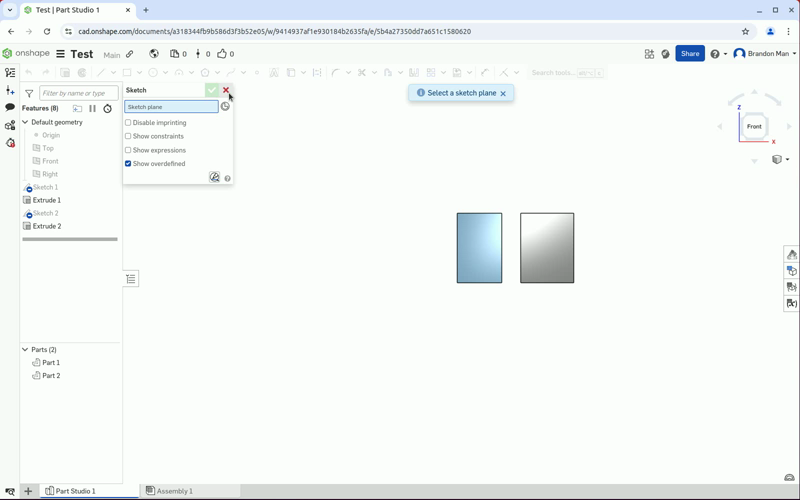
mouse_move(73, 163)
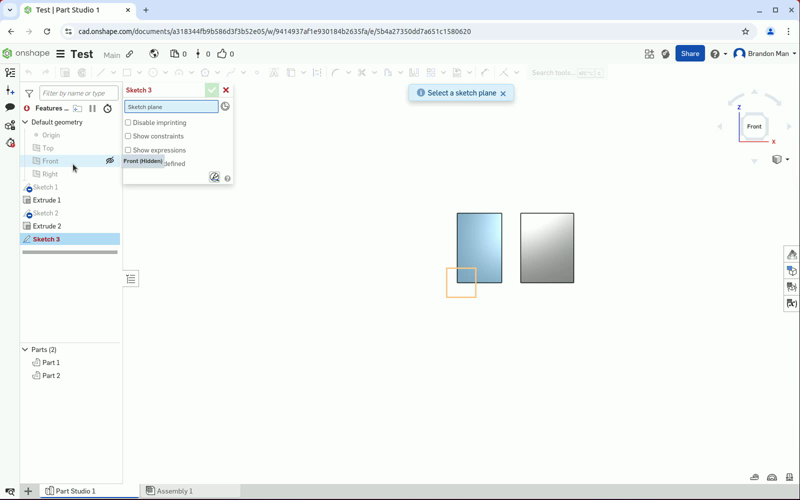
click(73, 163)
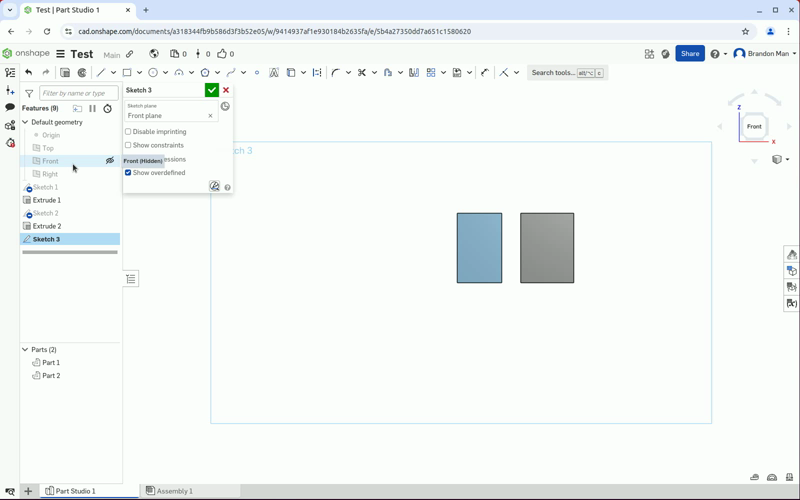
mouse_move(73, 352)
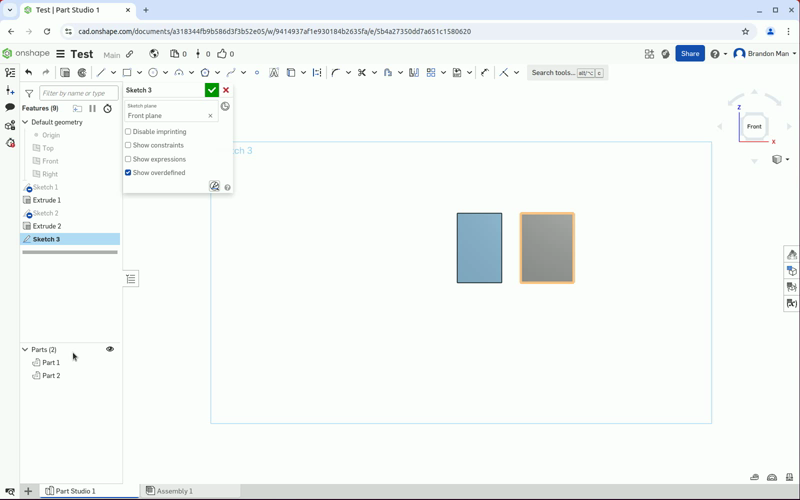
key(y)
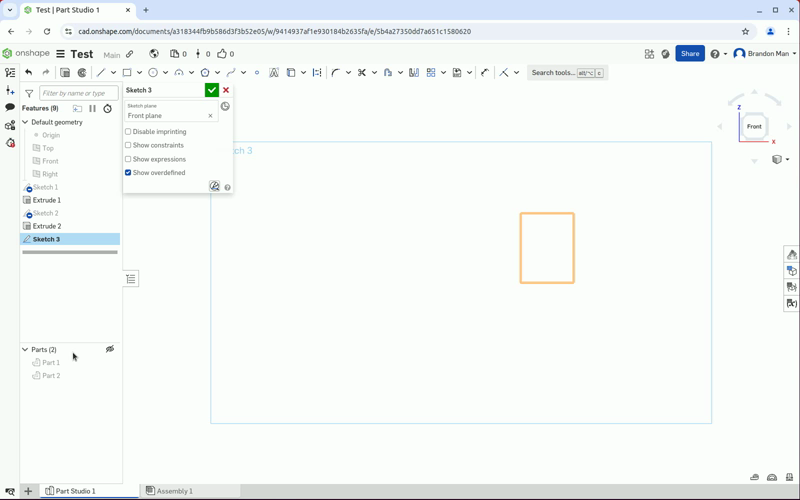
key(l)
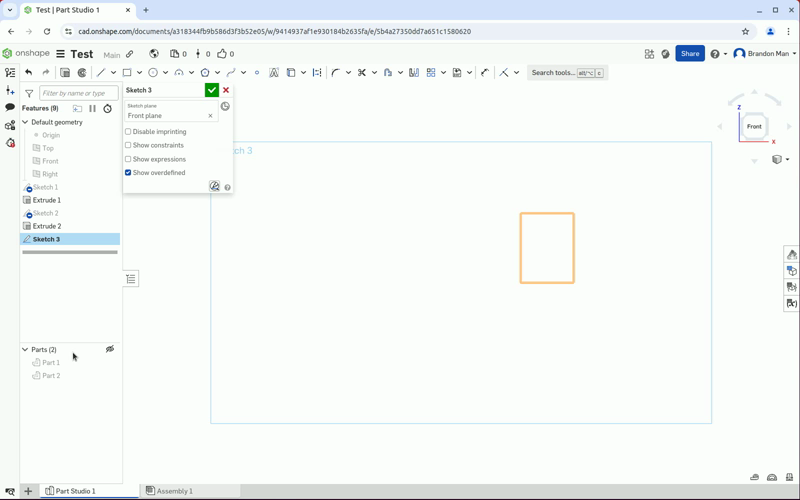
key_down(shift)
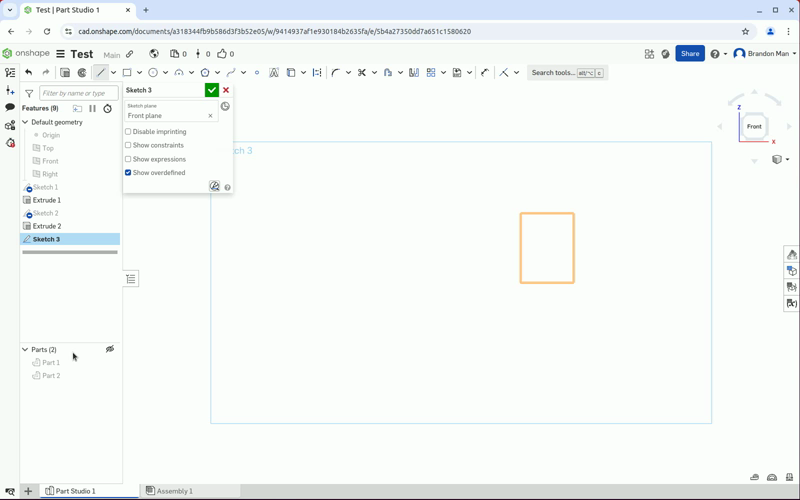
mouse_move(403, 282)
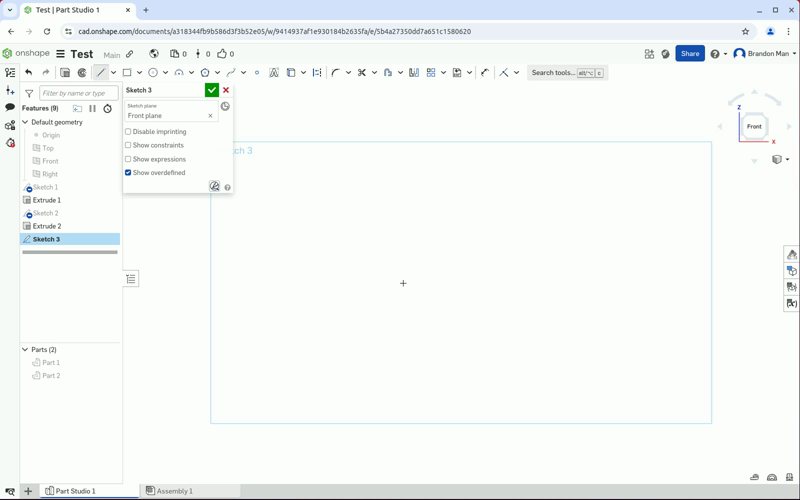
click(403, 282)
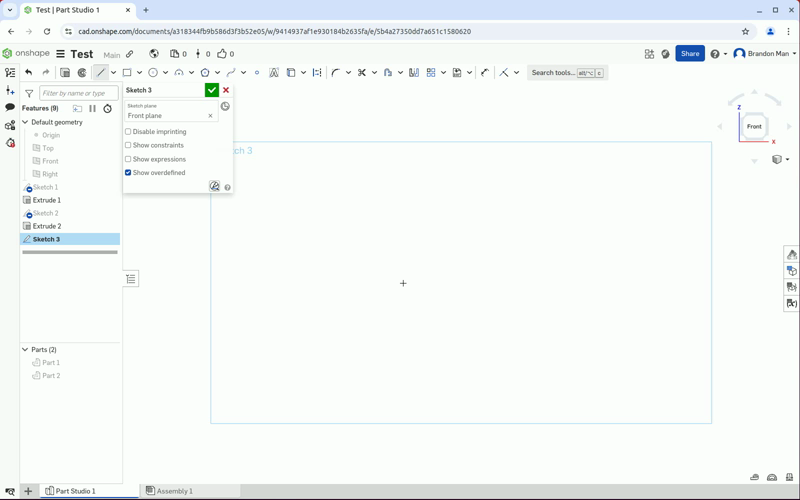
key_up(shift)
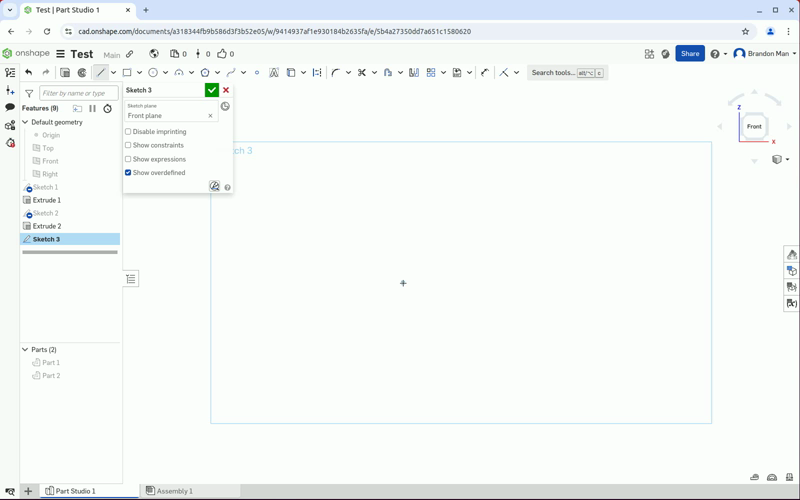
key_down(shift)
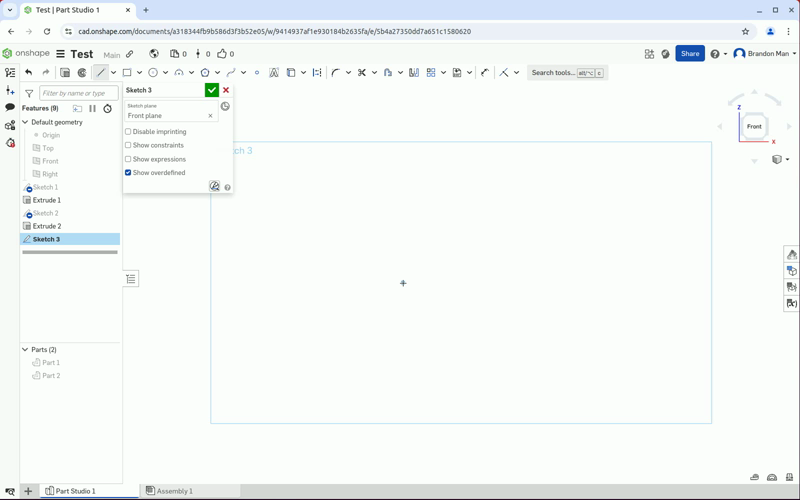
mouse_move(433, 282)
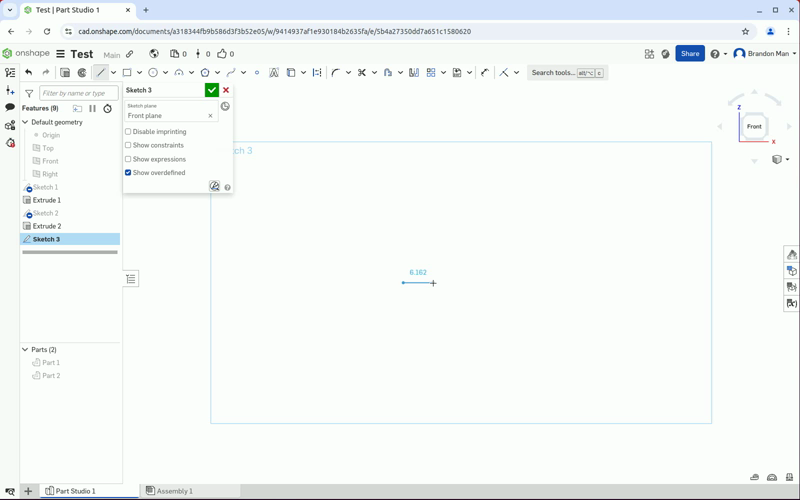
mouse_move(419, 282)
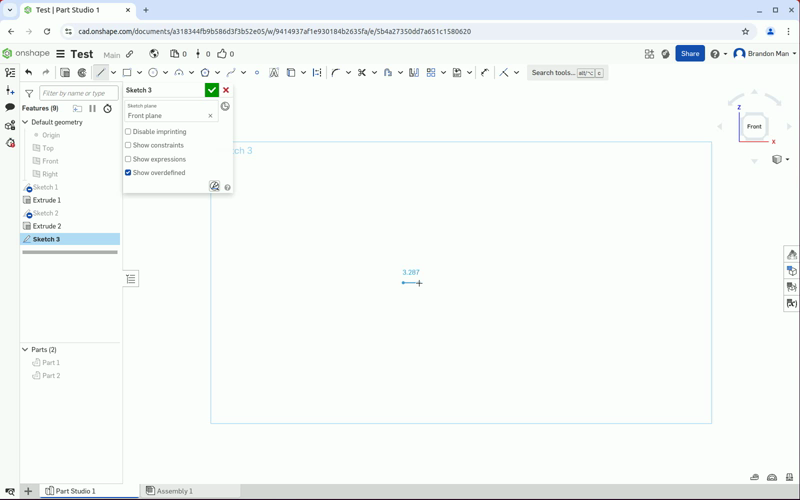
click(419, 282)
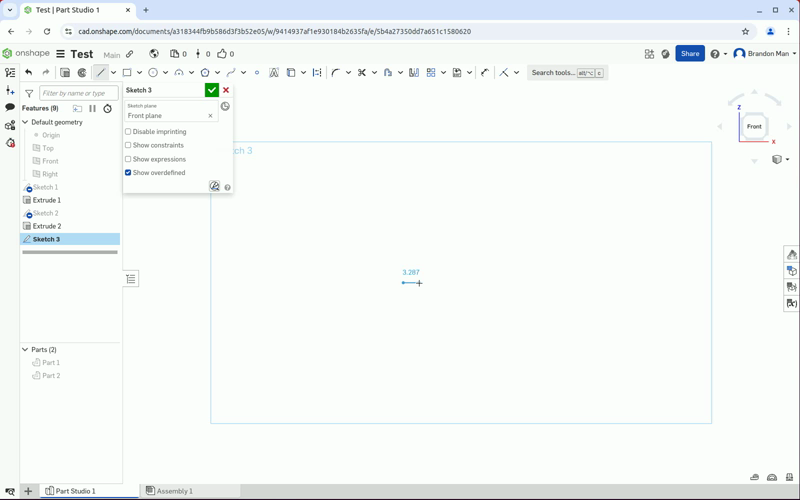
key_up(shift)
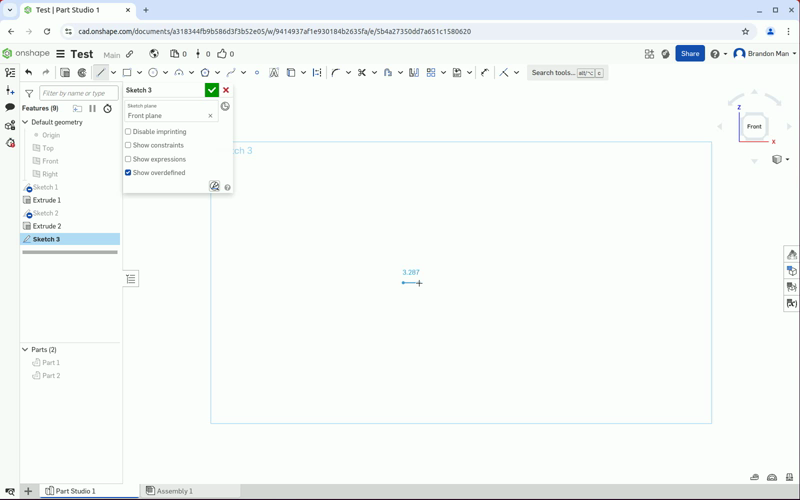
key_down(shift)
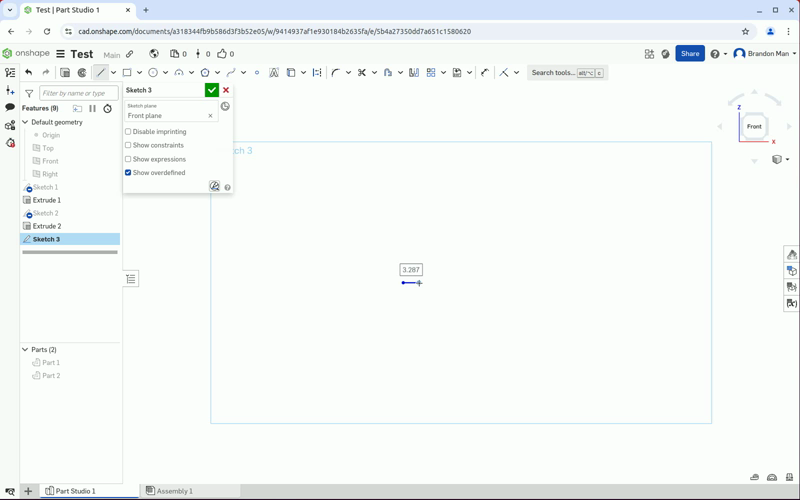
mouse_move(449, 282)
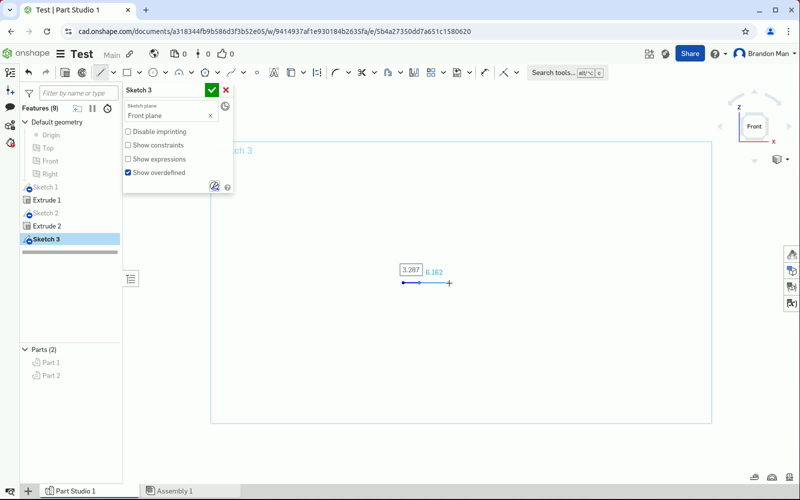
mouse_move(419, 241)
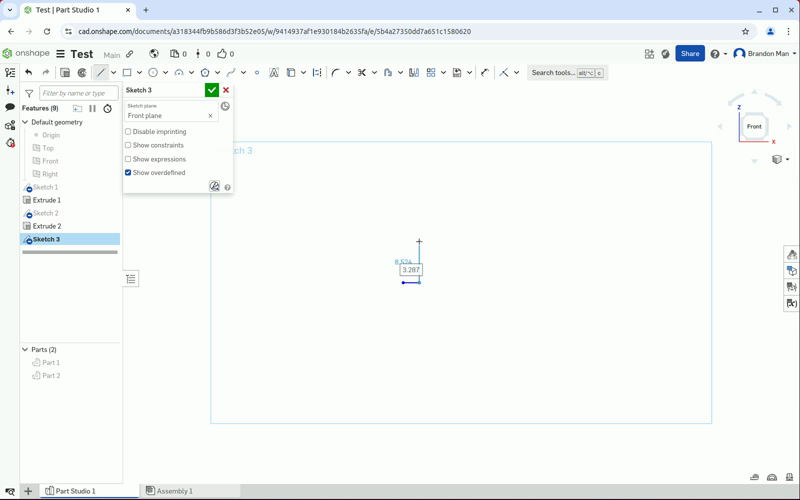
click(419, 241)
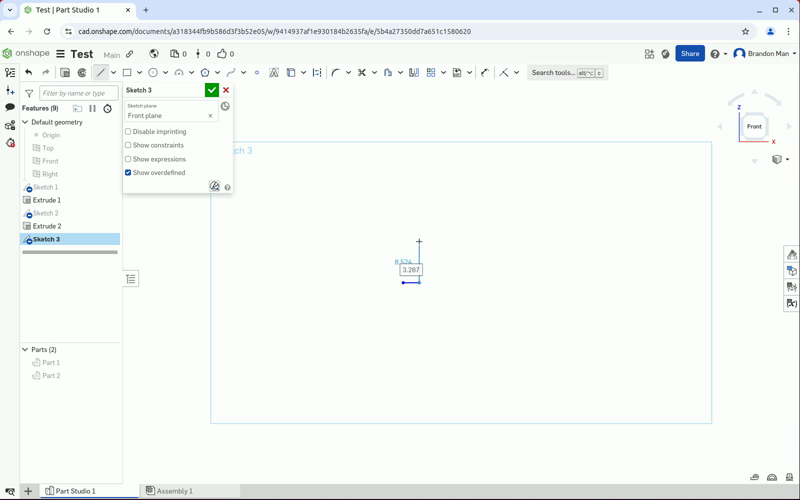
key_up(shift)
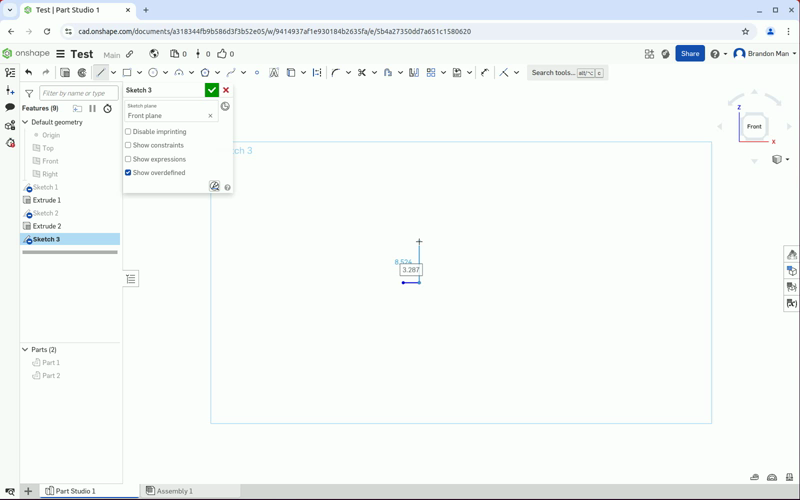
key_down(shift)
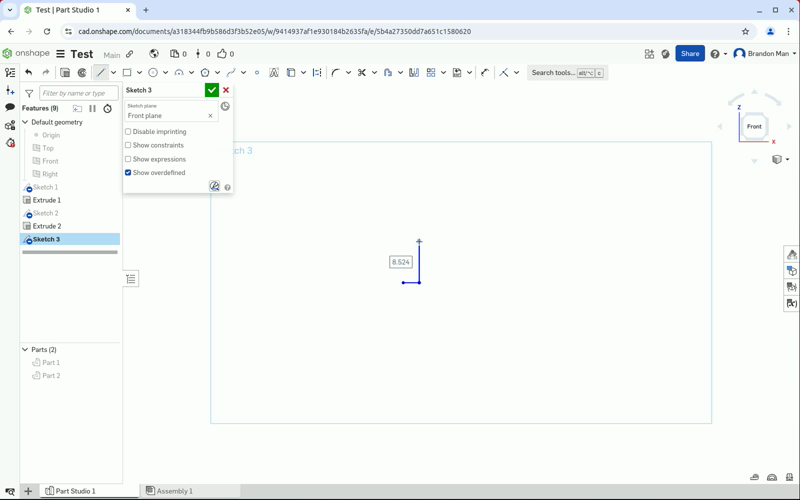
mouse_move(449, 241)
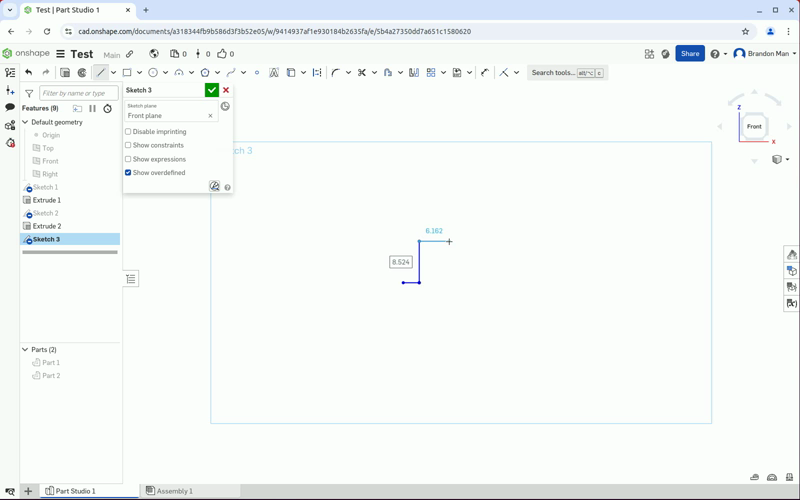
mouse_move(403, 241)
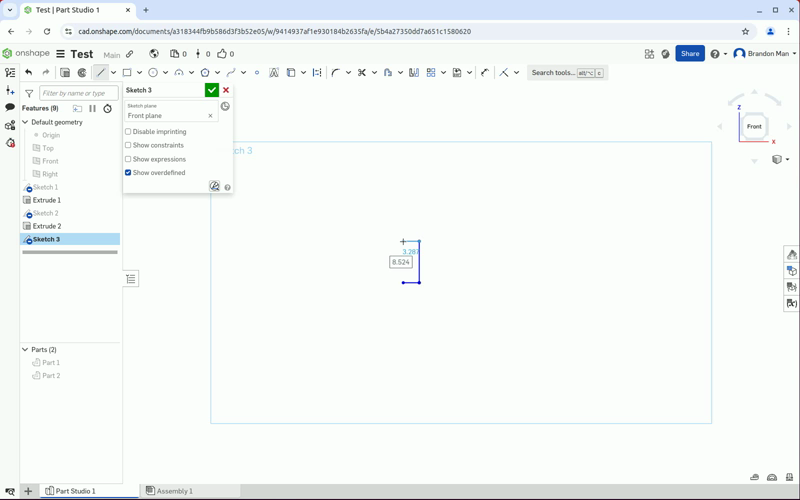
click(403, 241)
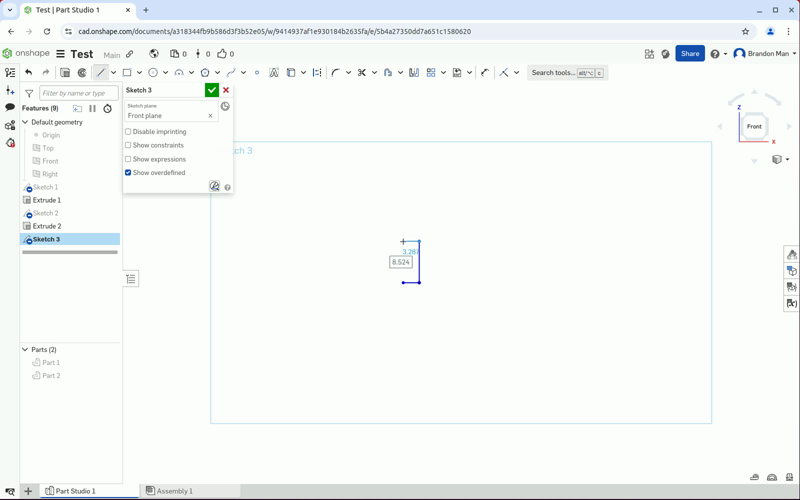
key_up(shift)
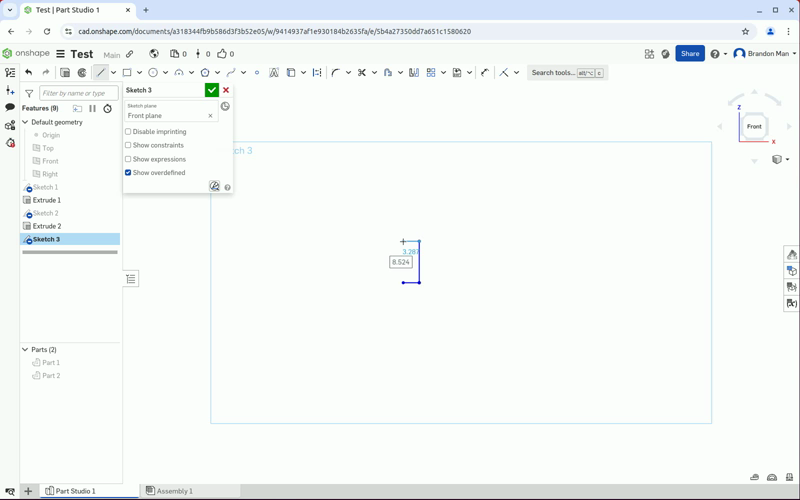
mouse_move(433, 241)
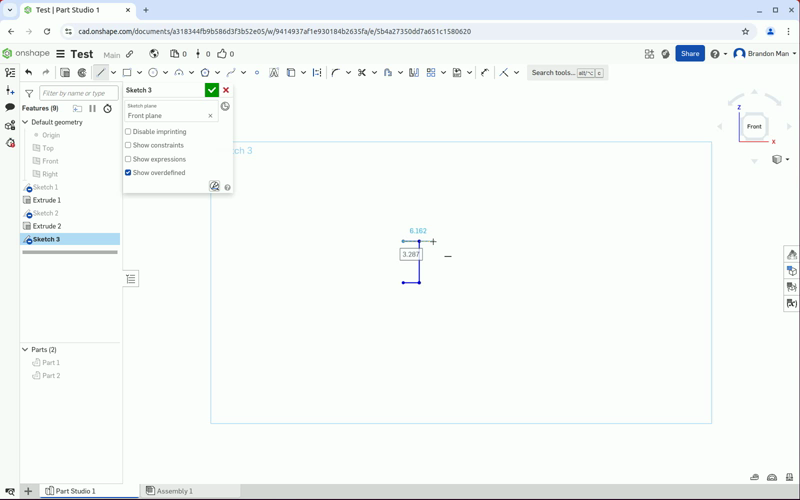
key_down(shift)
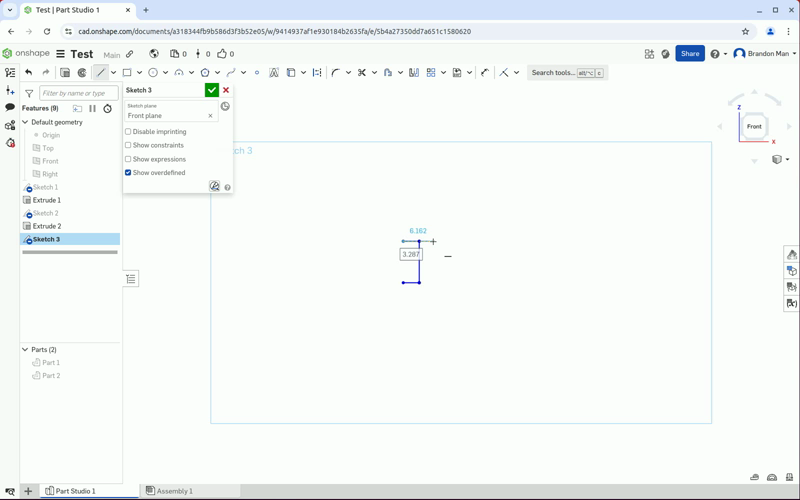
mouse_move(403, 282)
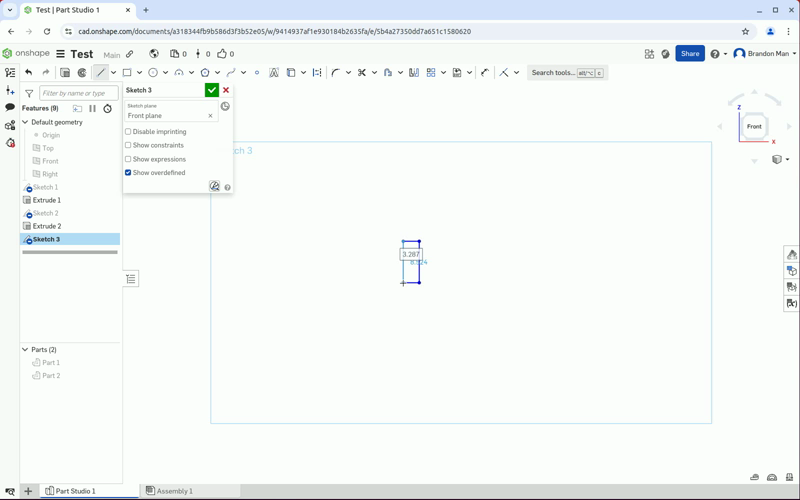
key_up(shift)
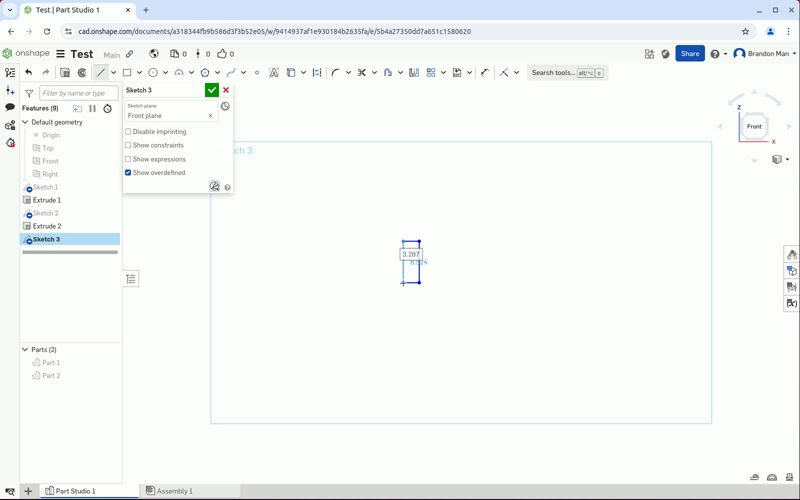
click(403, 282)
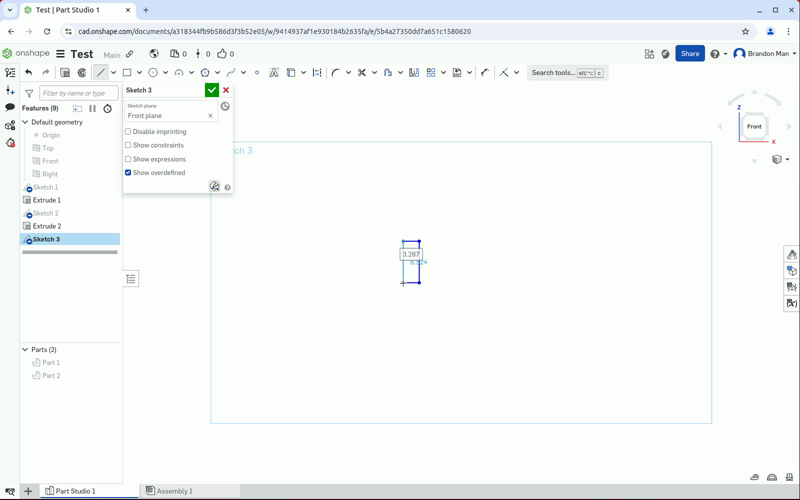
key(esc)
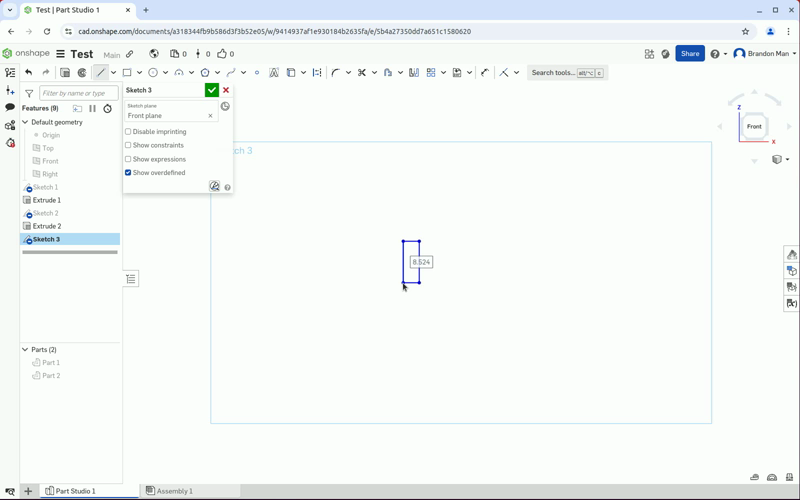
mouse_move(412, 282)
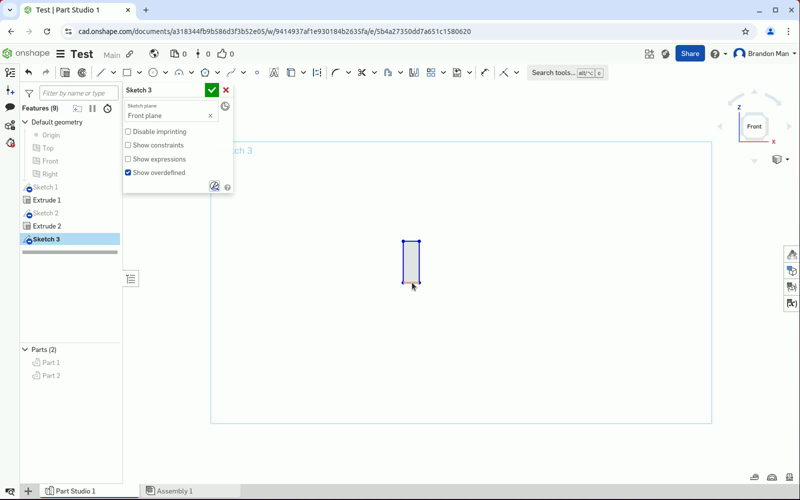
scroll(6)
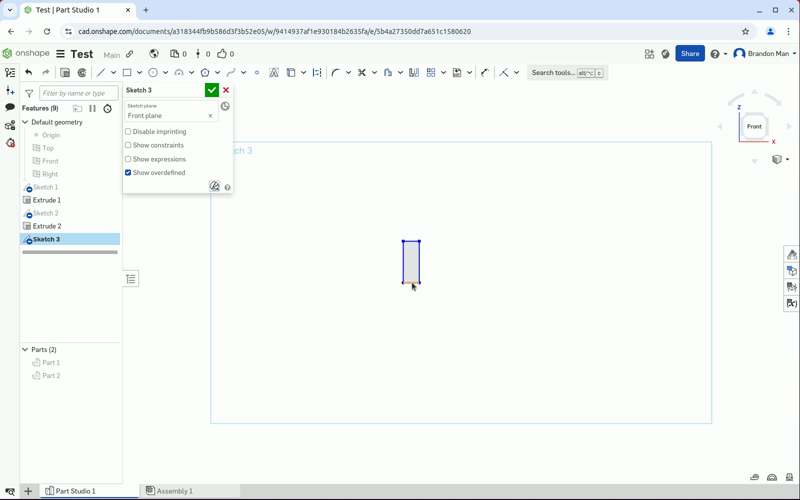
scroll(6)
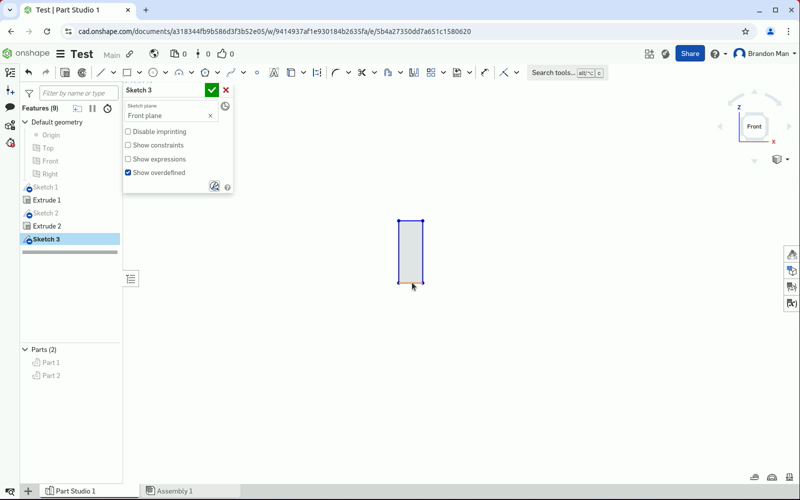
scroll(6)
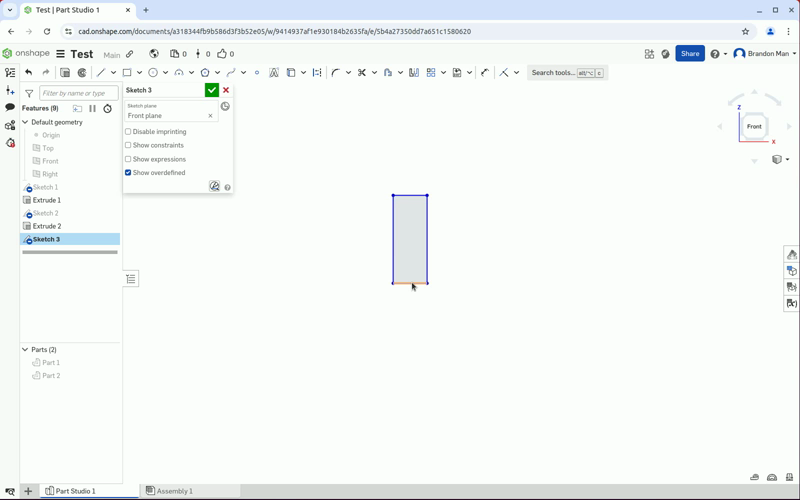
scroll(6)
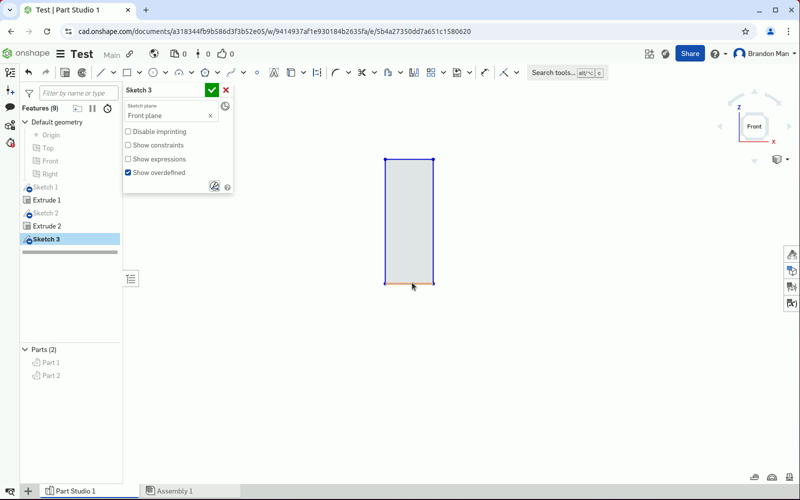
scroll(6)
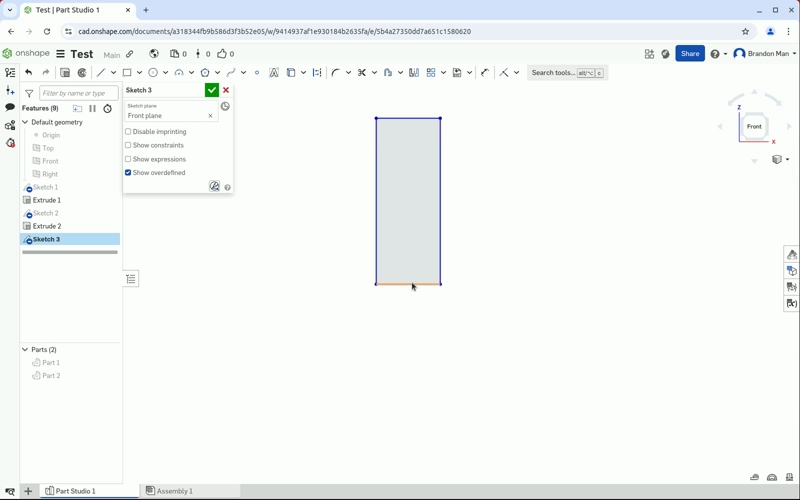
scroll(6)
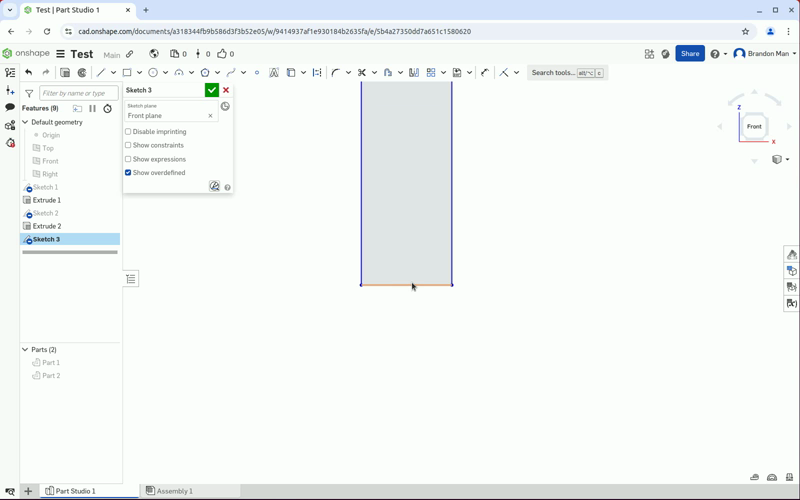
scroll(6)
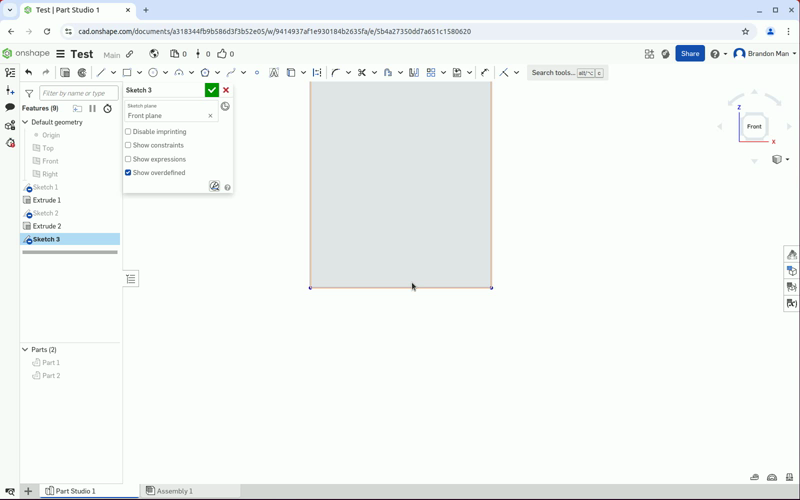
click(412, 282)
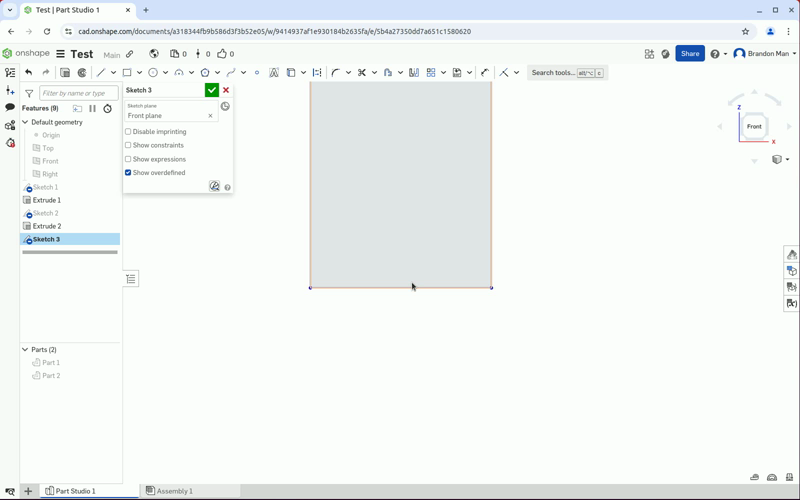
scroll(-6)
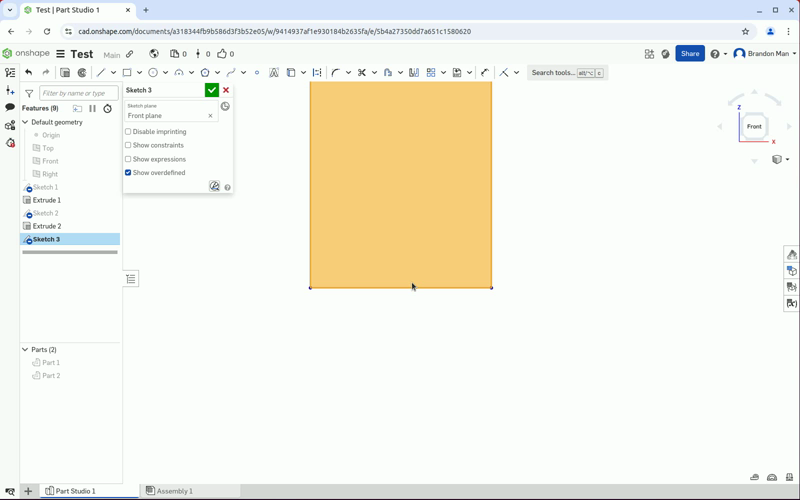
scroll(-6)
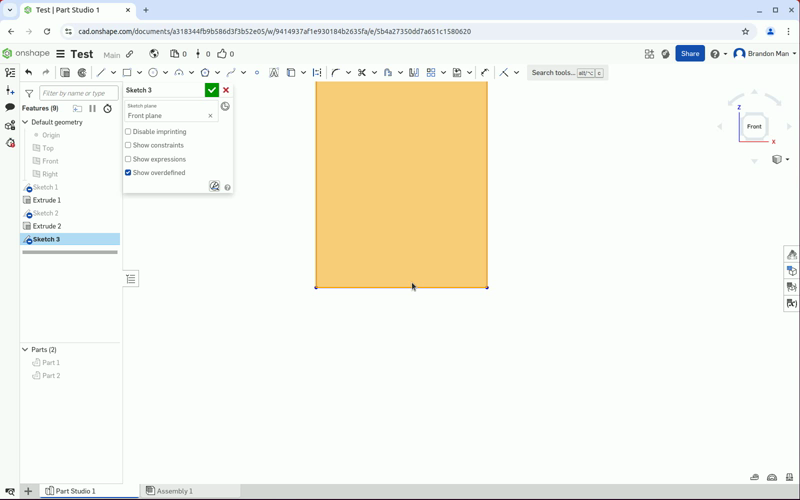
scroll(-6)
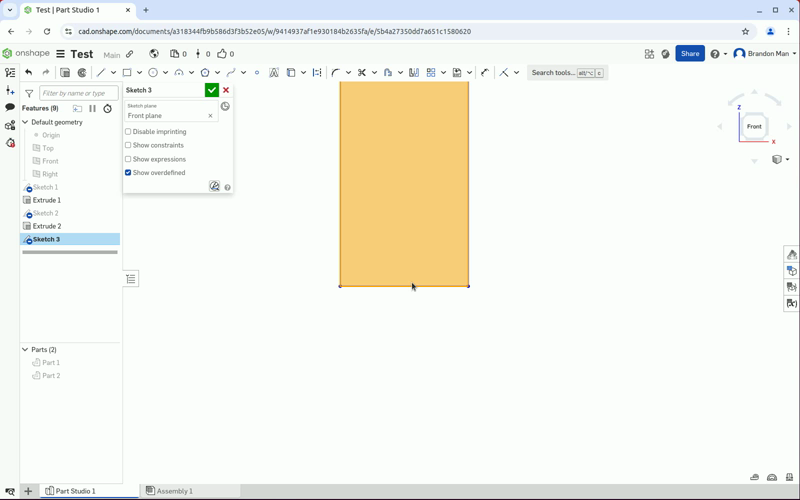
scroll(-6)
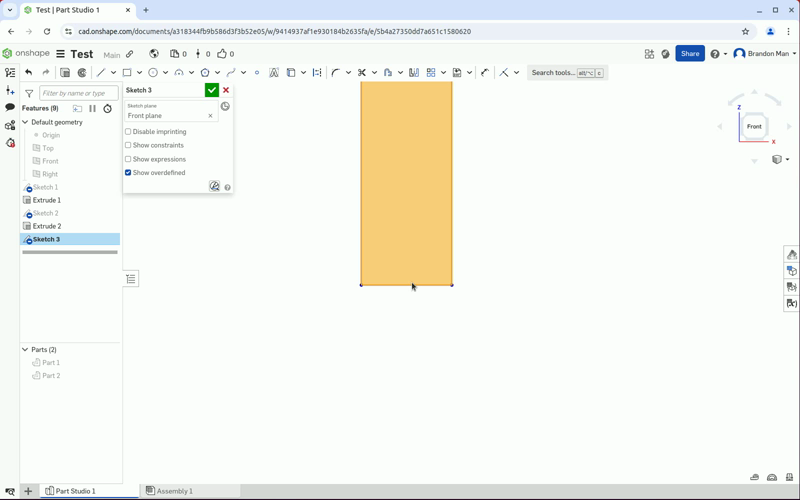
scroll(-6)
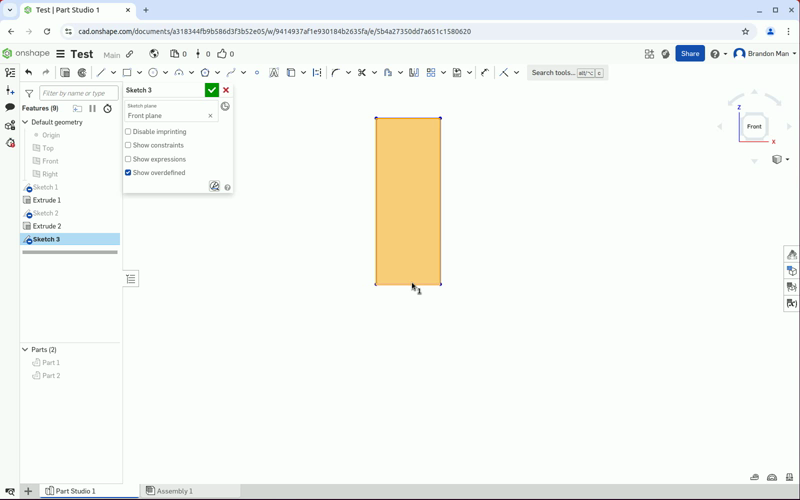
scroll(-6)
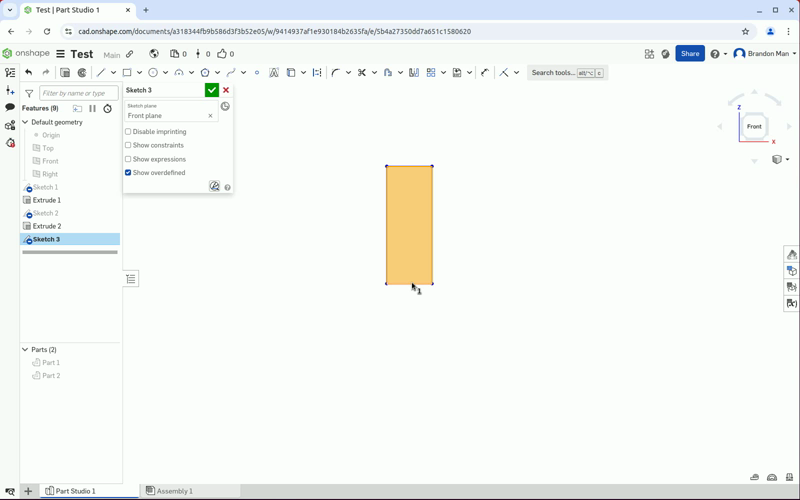
scroll(-6)
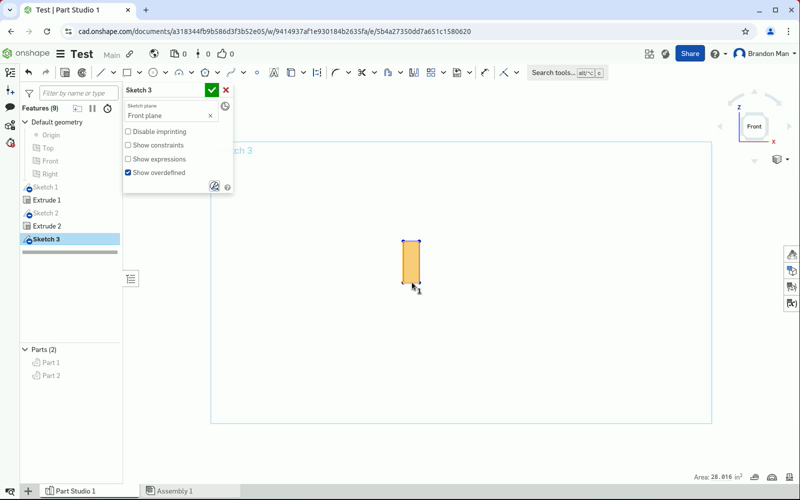
mouse_move(73, 352)
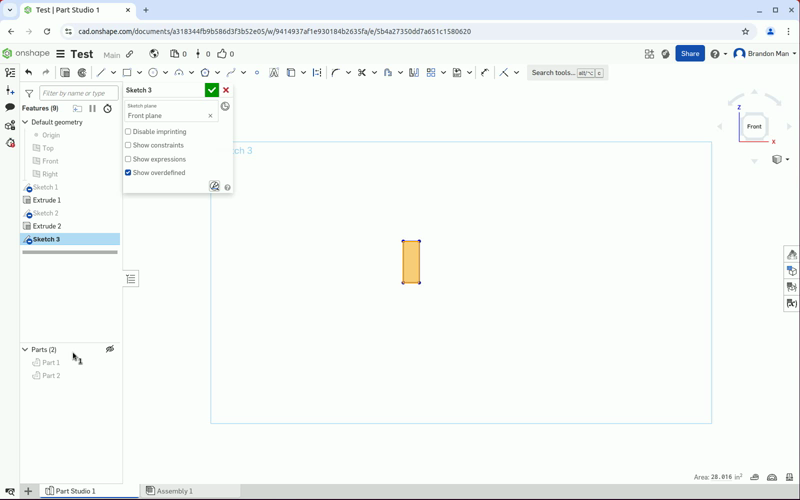
key(shift+y)
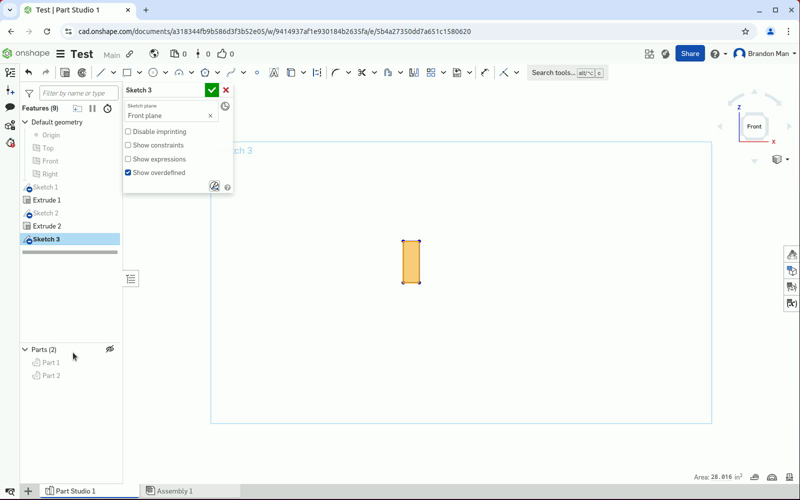
key(shift+e)
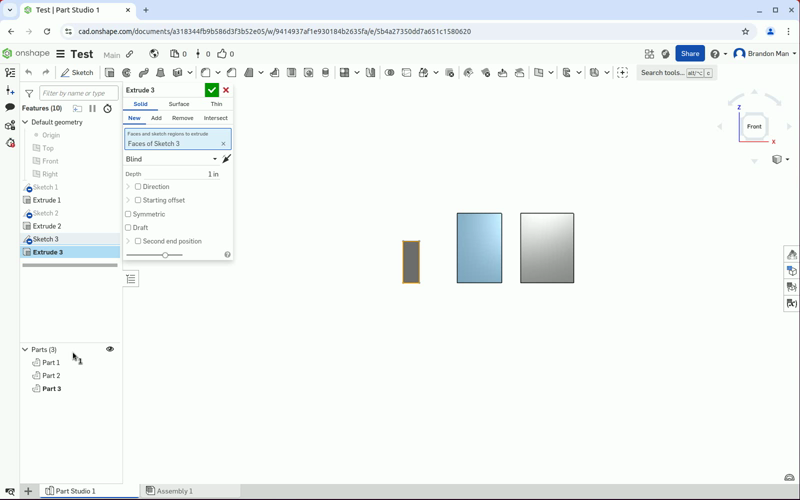
mouse_move(143, 106)
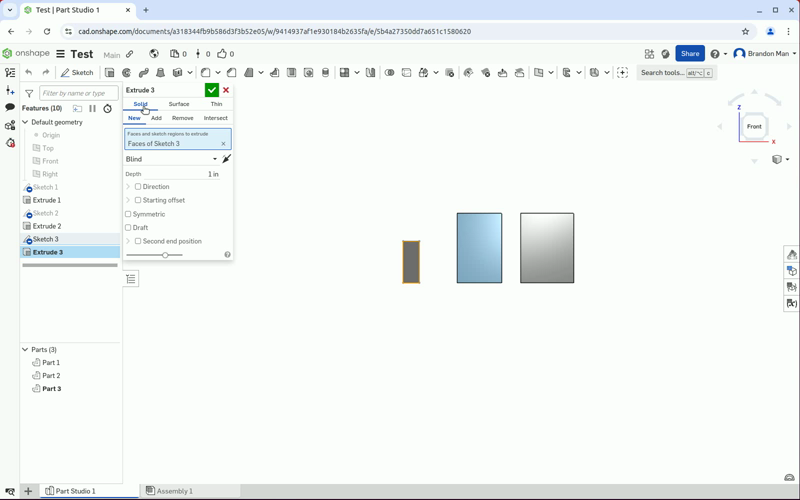
click(143, 106)
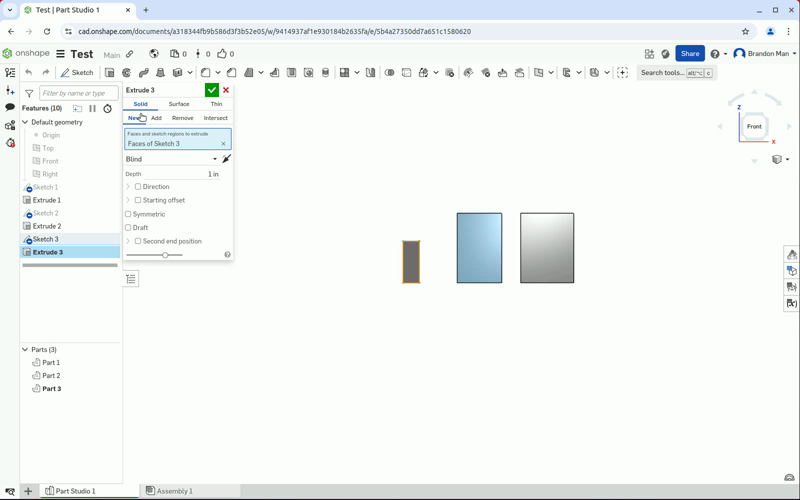
mouse_move(137, 120)
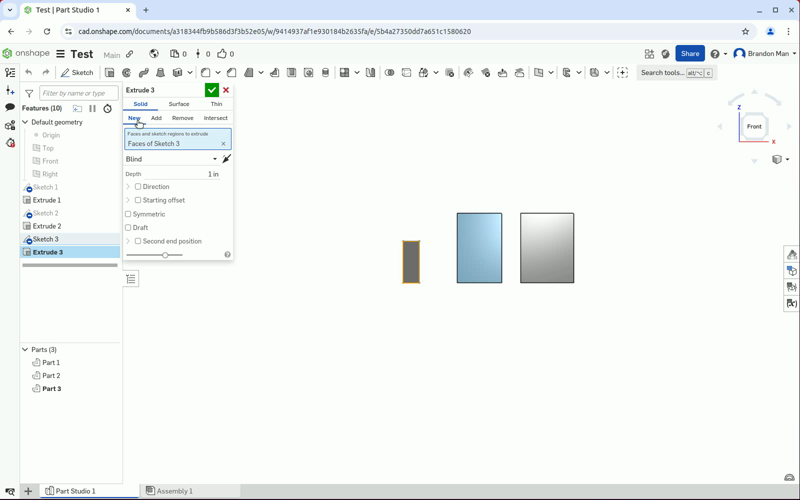
click(137, 120)
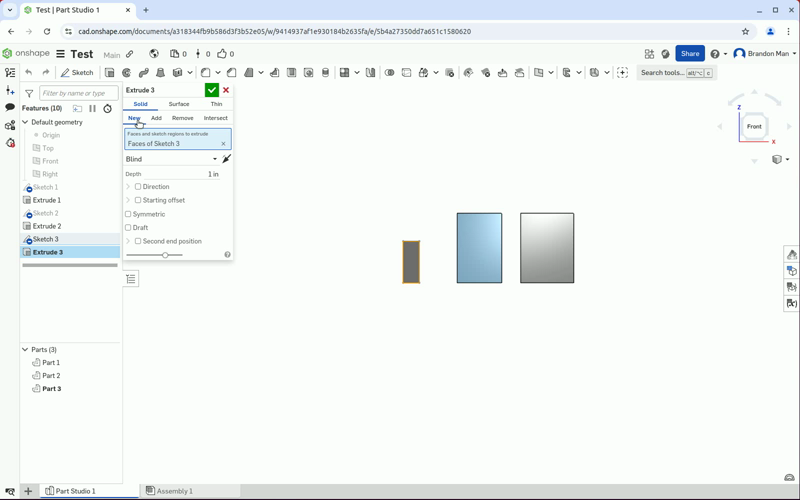
key(tab, 4)
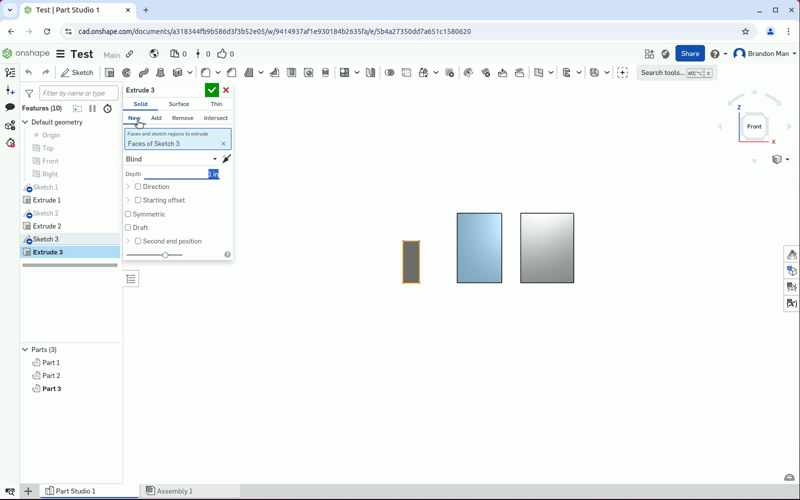
text(-0.241)
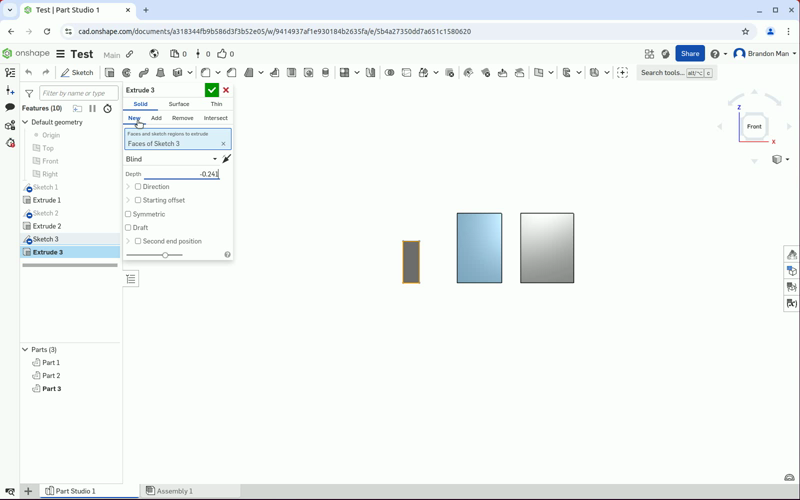
key(enter)
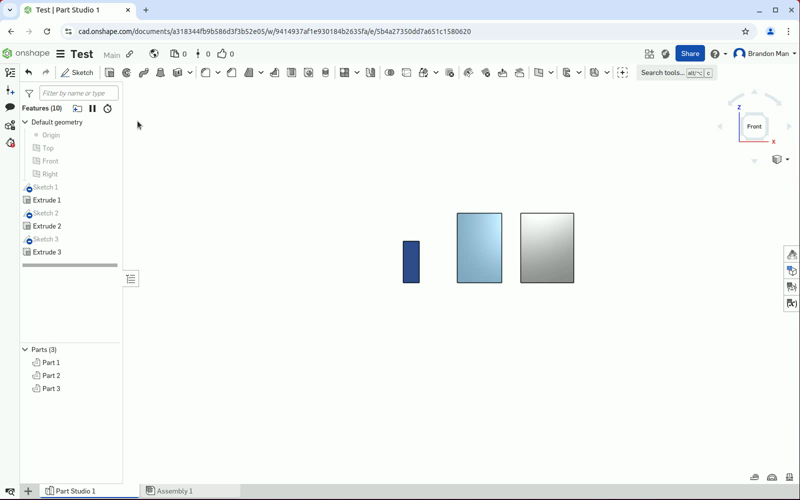
key(shift+h)
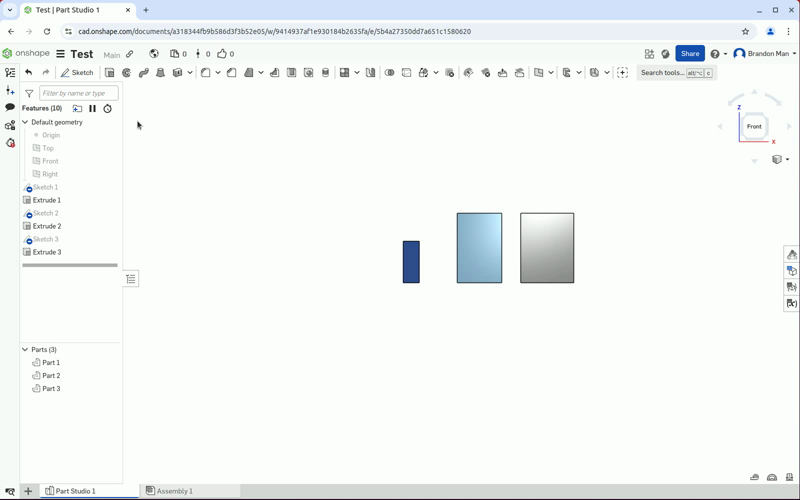
key(shift+h)
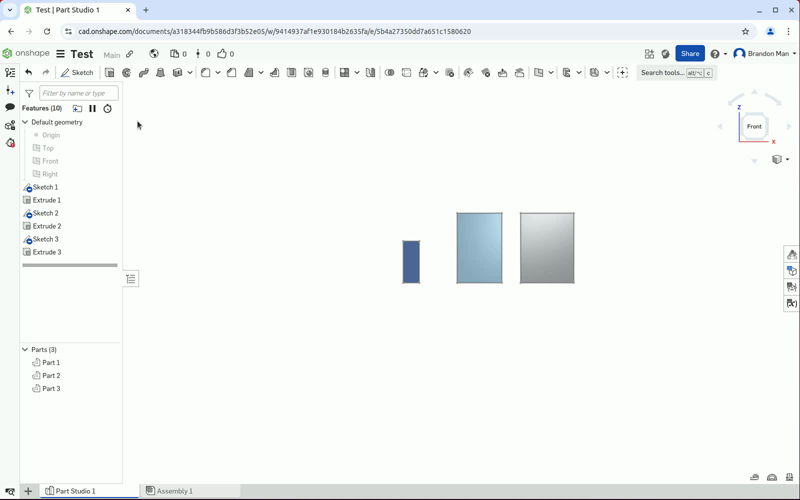
key(shift+7)
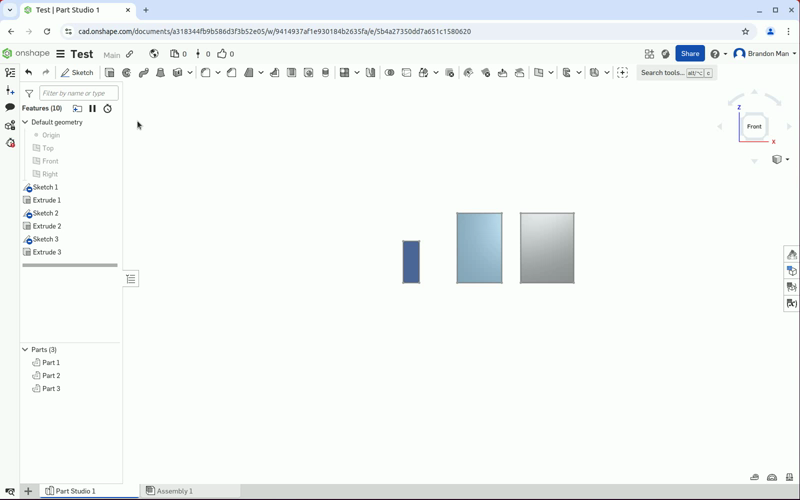
key(left, 2)
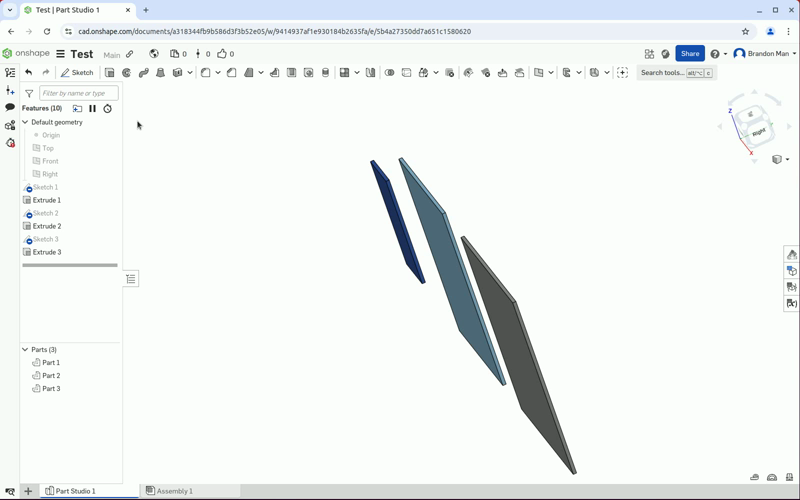
key(down, 2)
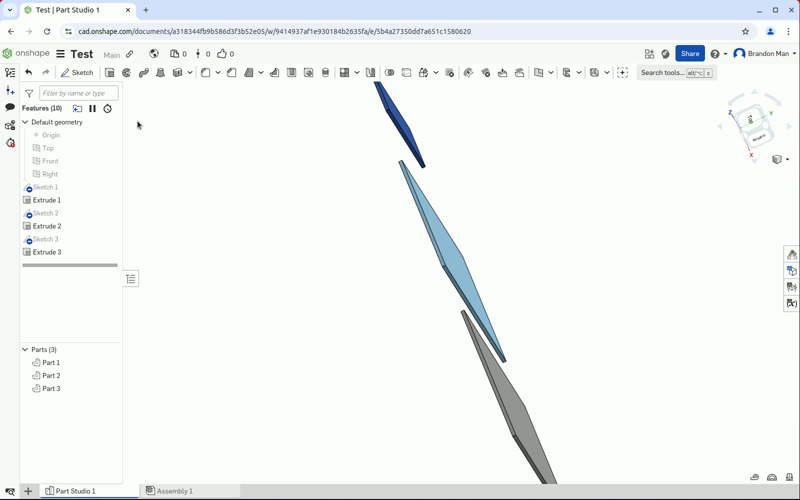
key(up, 2)
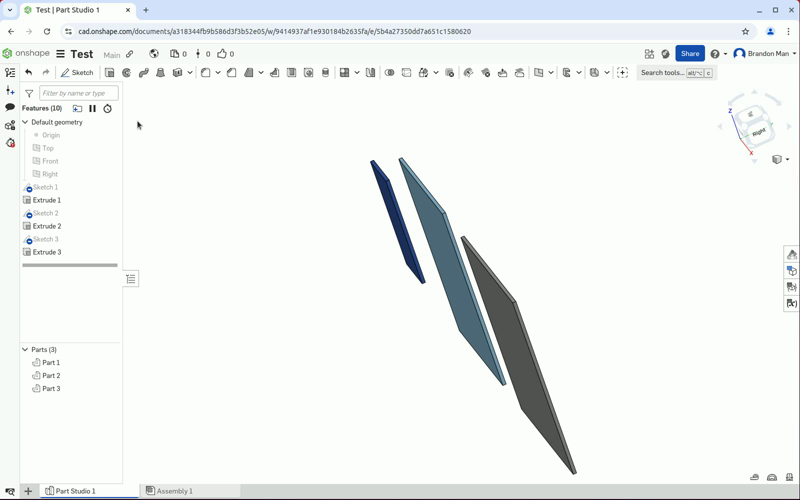
key(right, 2)
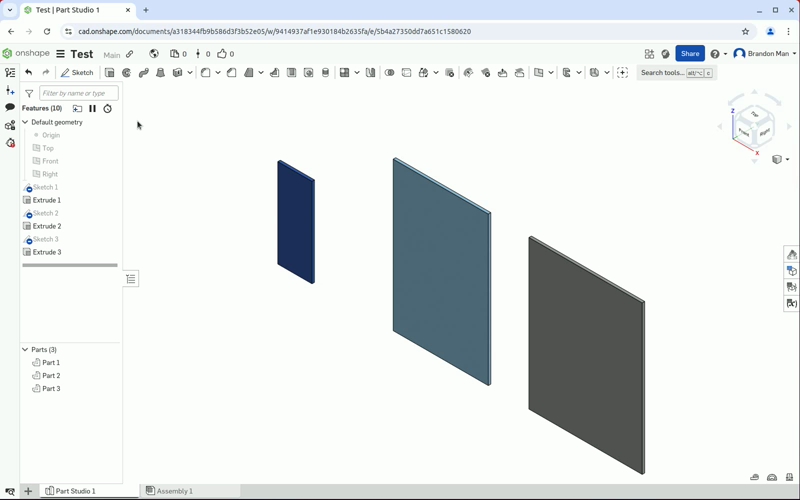
mouse_move(73, 189)
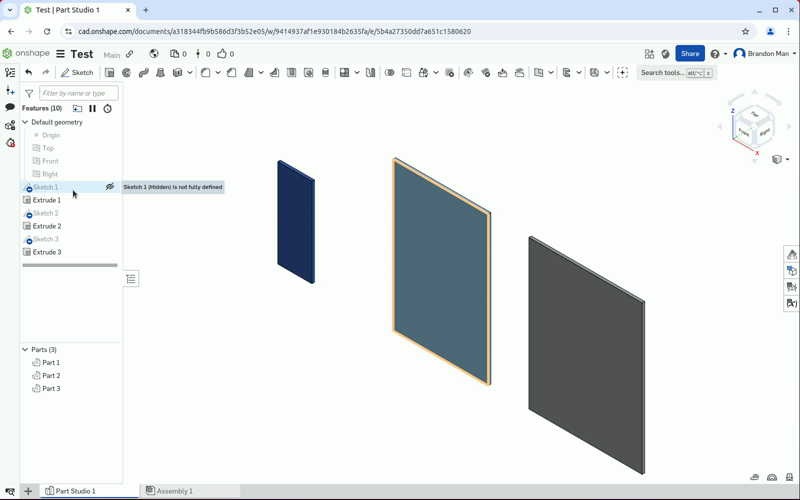
click(73, 189)